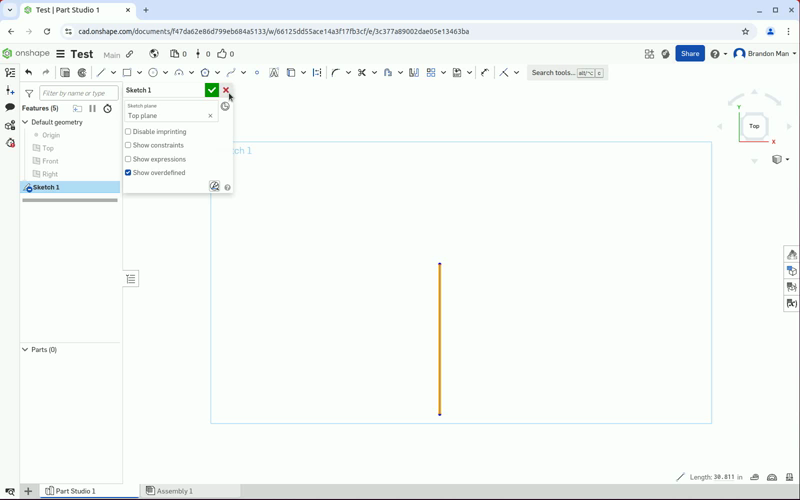
key(shift+h)
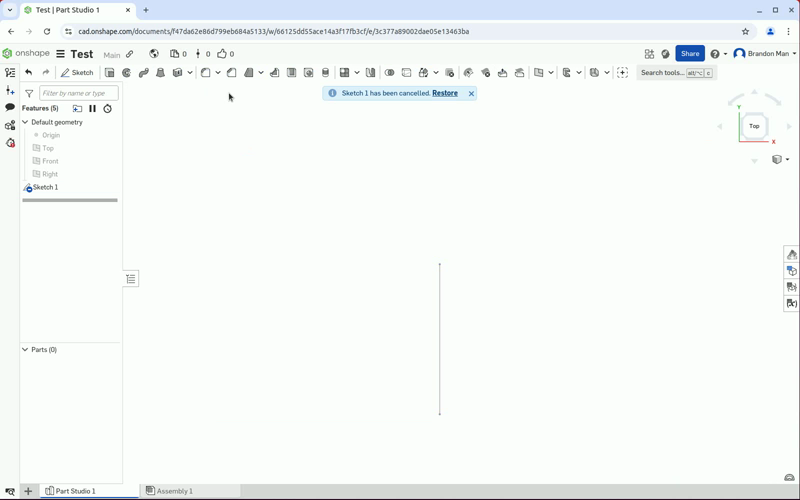
key(shift+s)
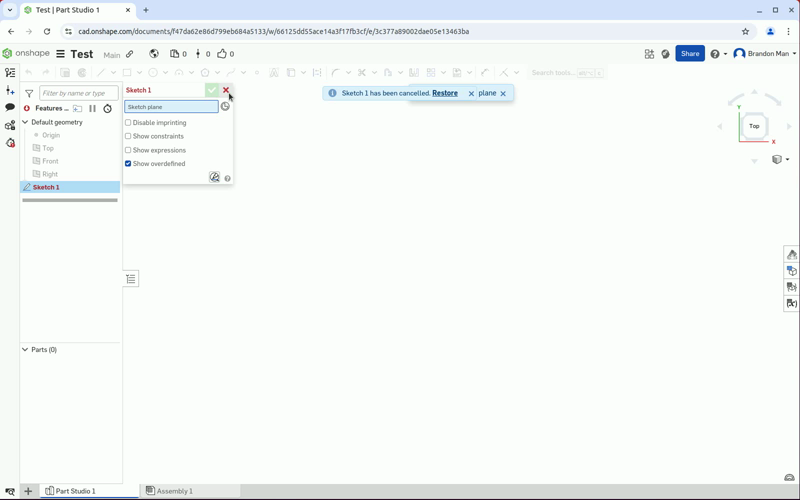
mouse_move(73, 150)
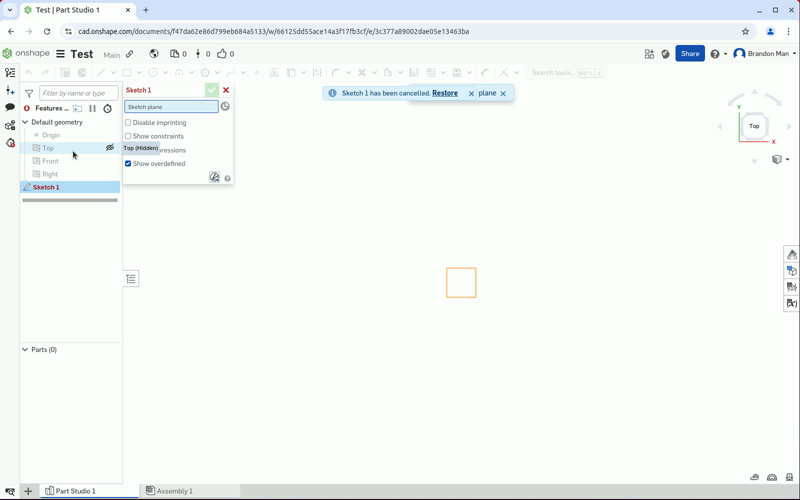
click(73, 150)
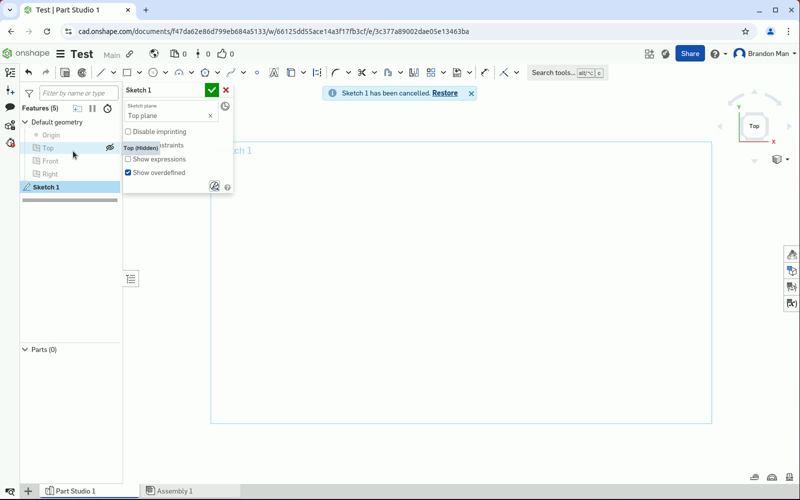
mouse_move(73, 352)
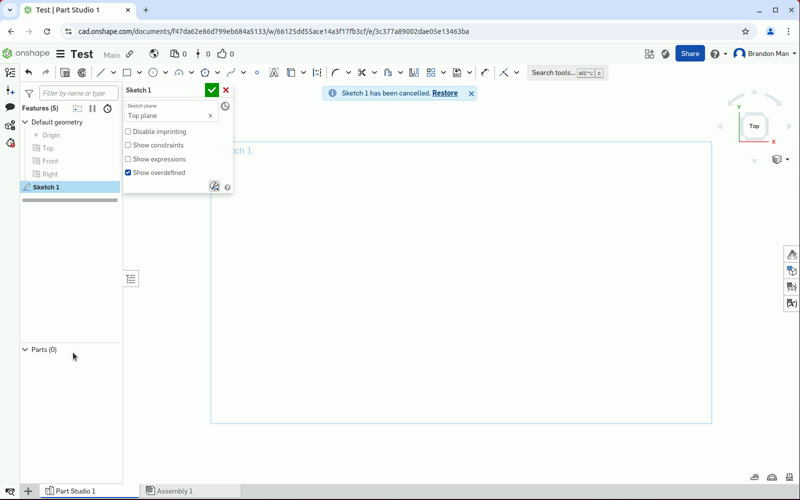
key(y)
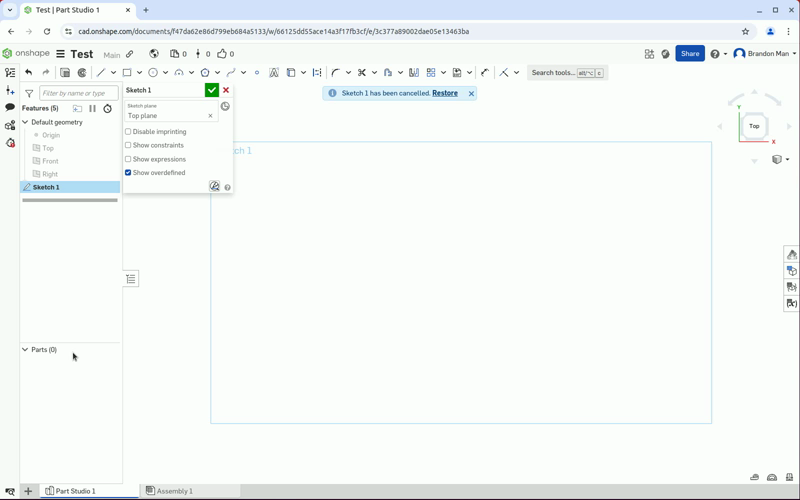
key(l)
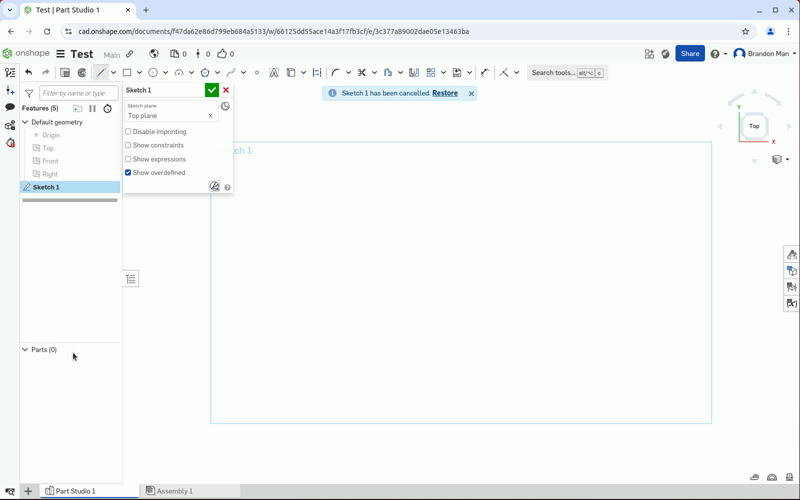
key_down(shift)
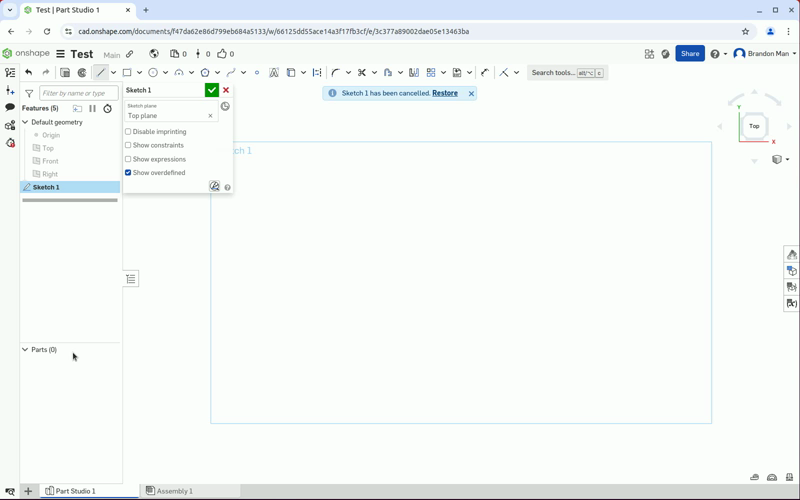
mouse_move(349, 282)
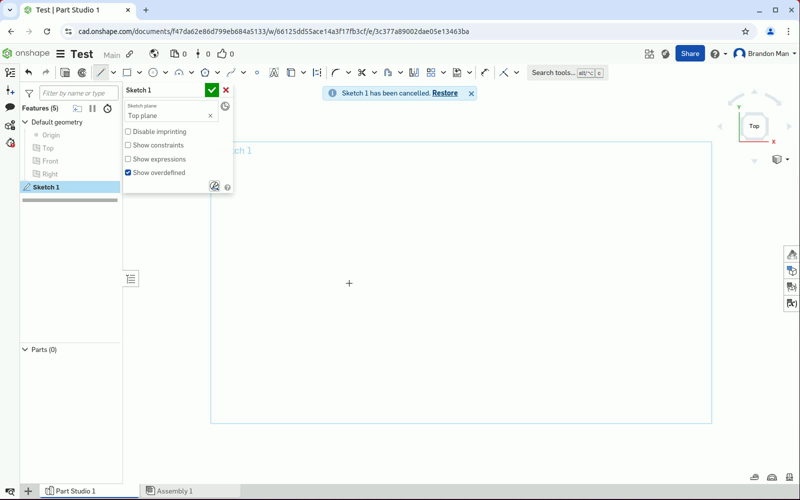
click(349, 282)
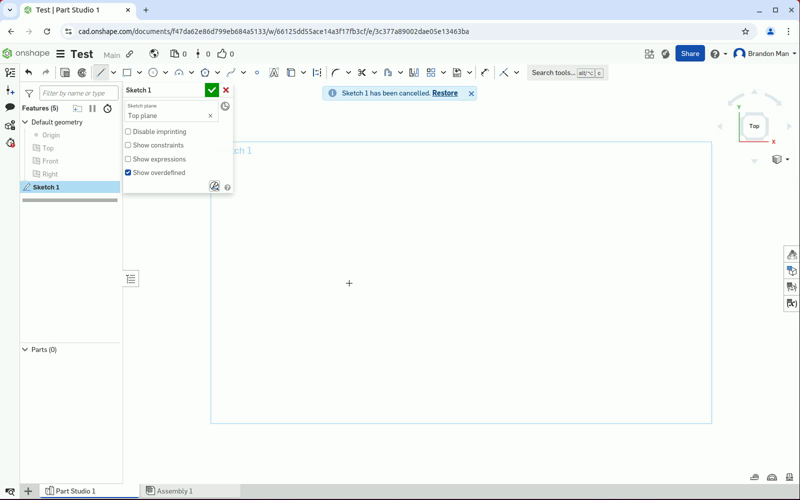
key_up(shift)
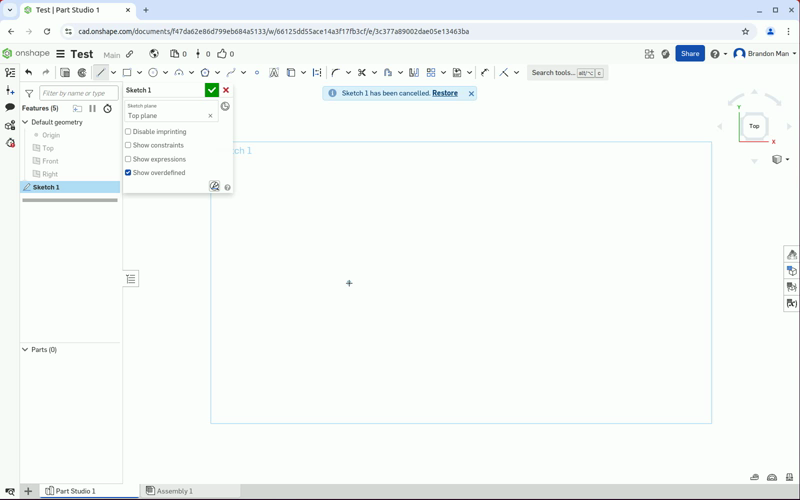
key_down(shift)
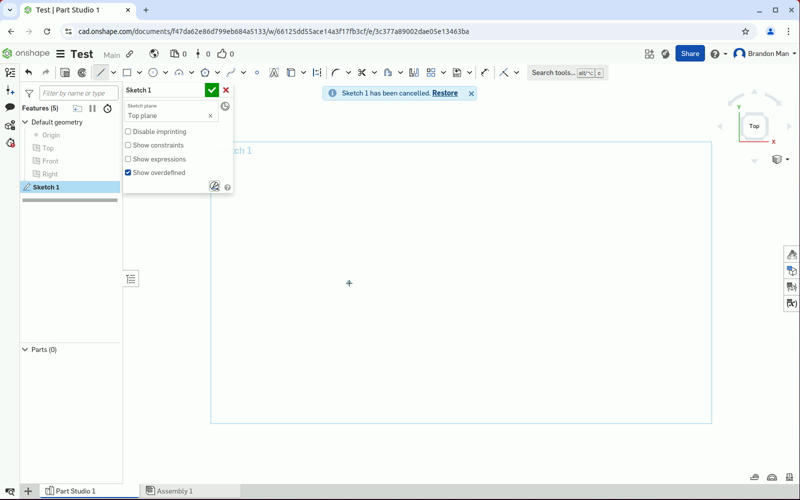
mouse_move(405, 378)
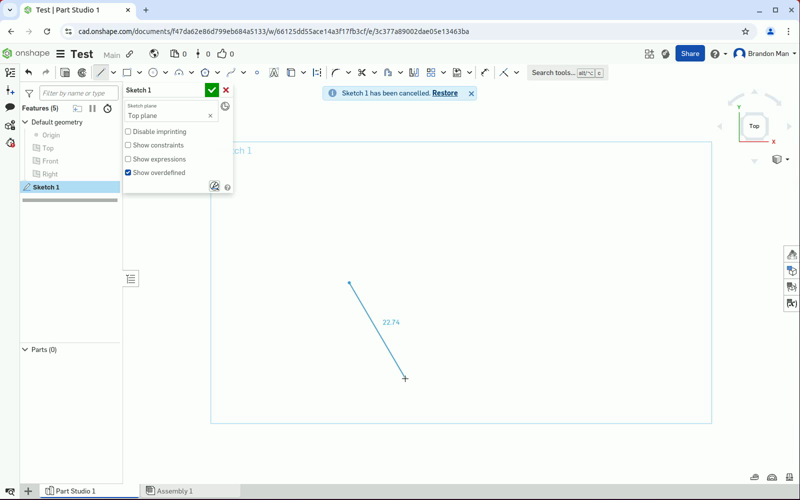
click(405, 378)
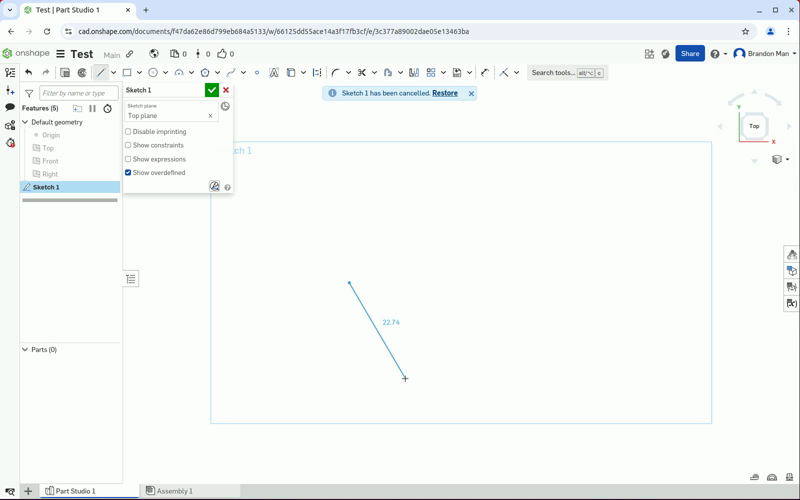
key_up(shift)
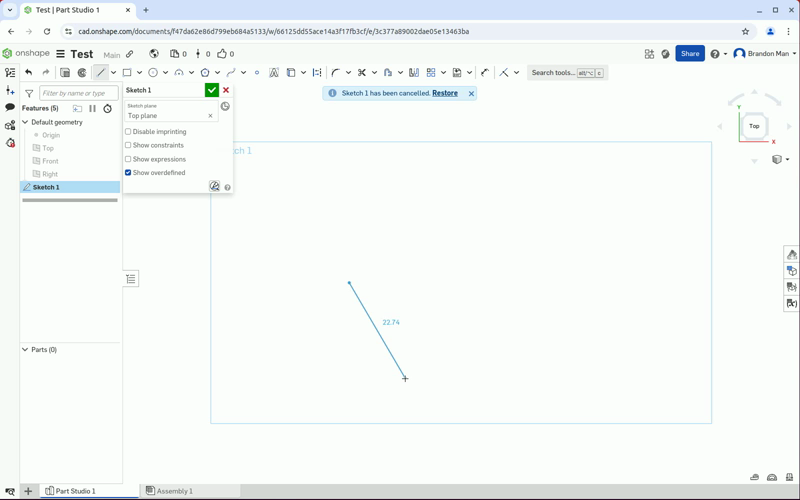
key_down(shift)
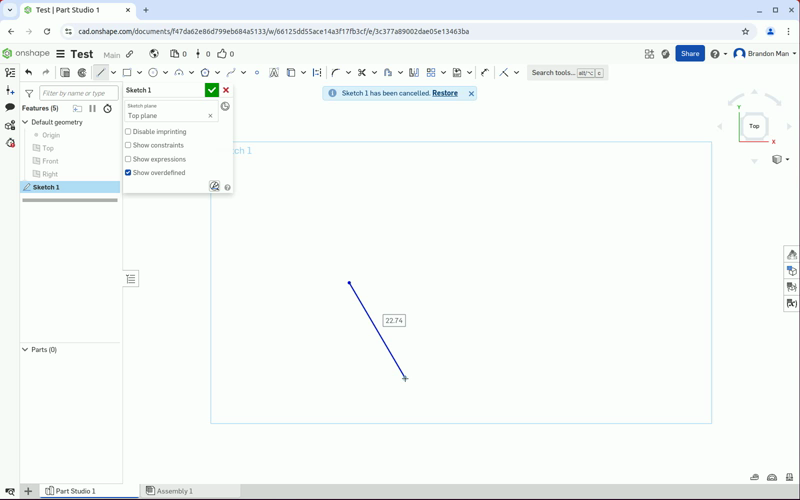
mouse_move(514, 378)
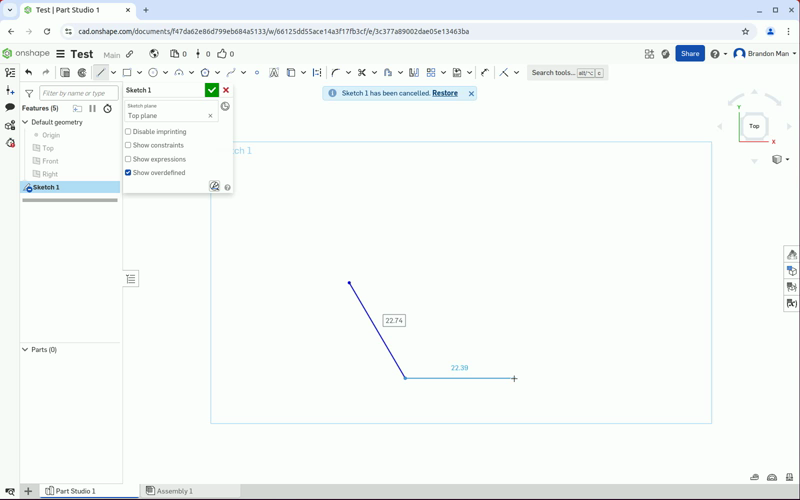
click(514, 378)
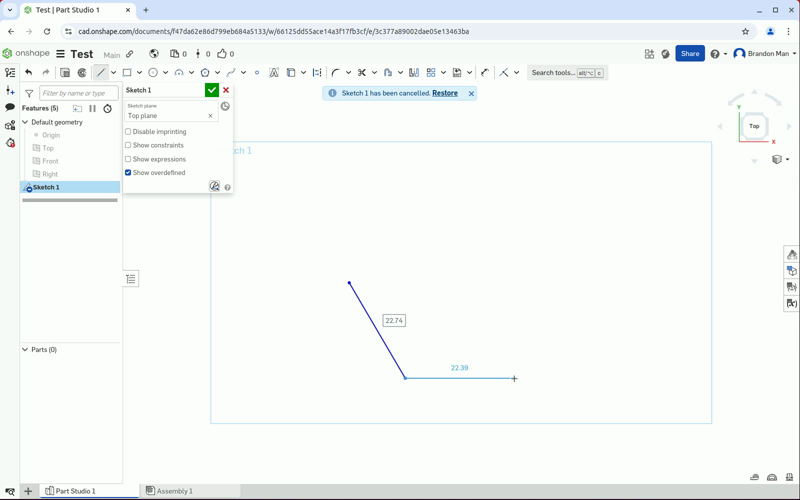
key_up(shift)
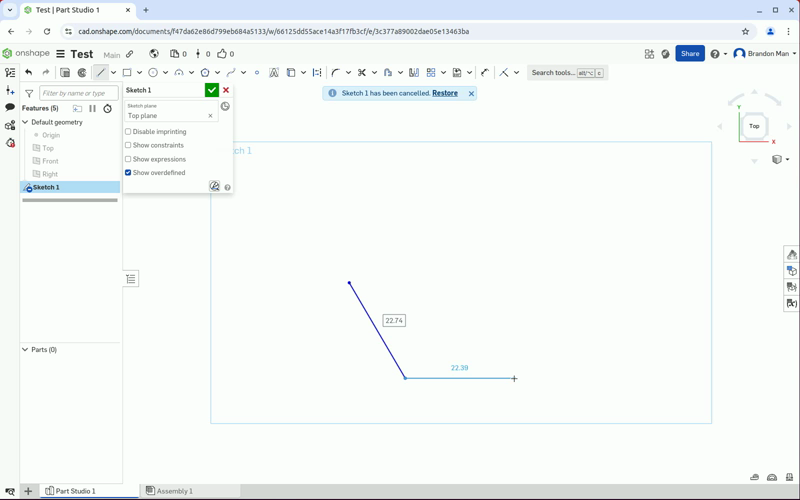
key_down(shift)
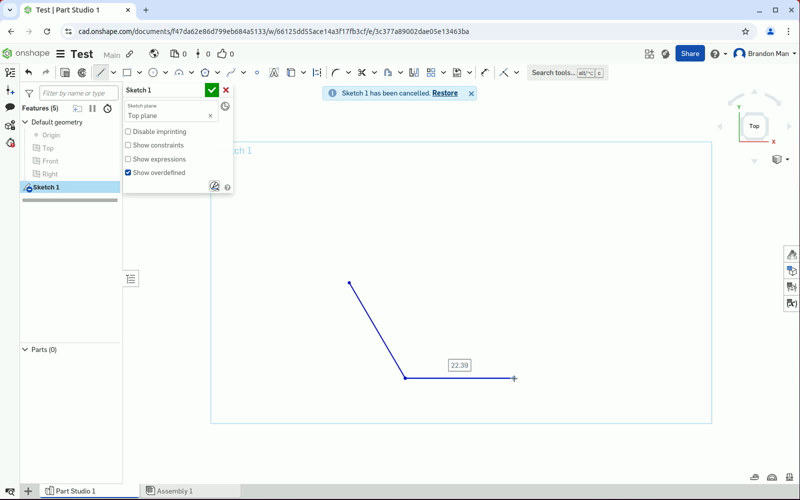
mouse_move(569, 282)
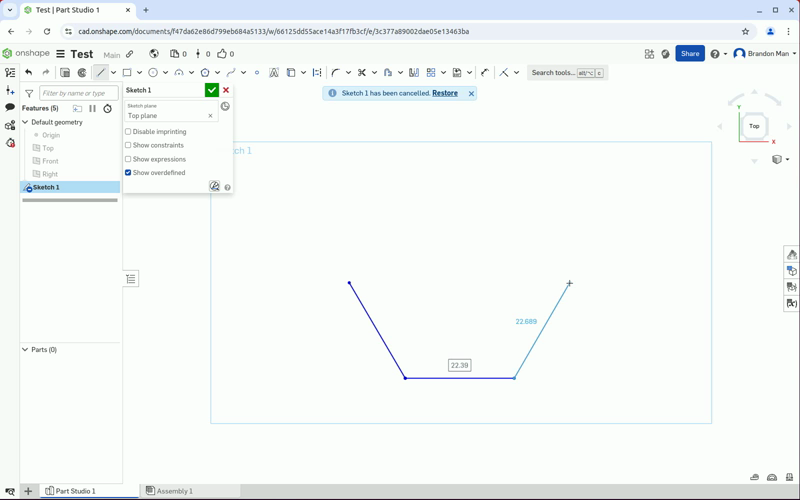
click(569, 282)
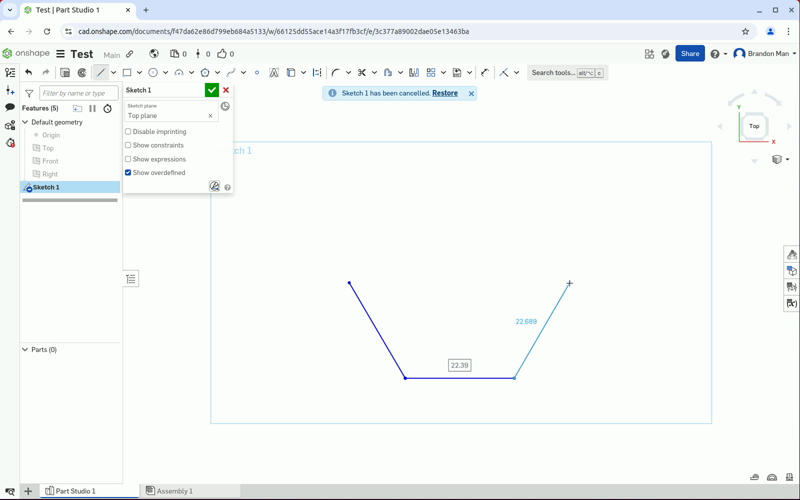
key_up(shift)
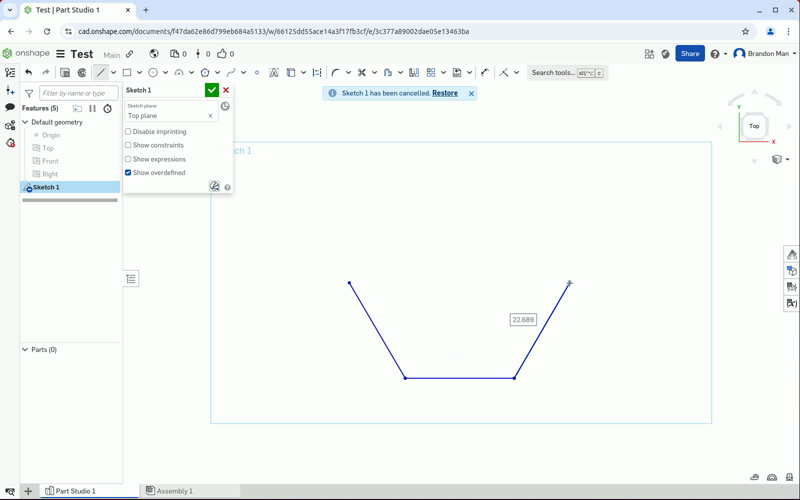
key_down(shift)
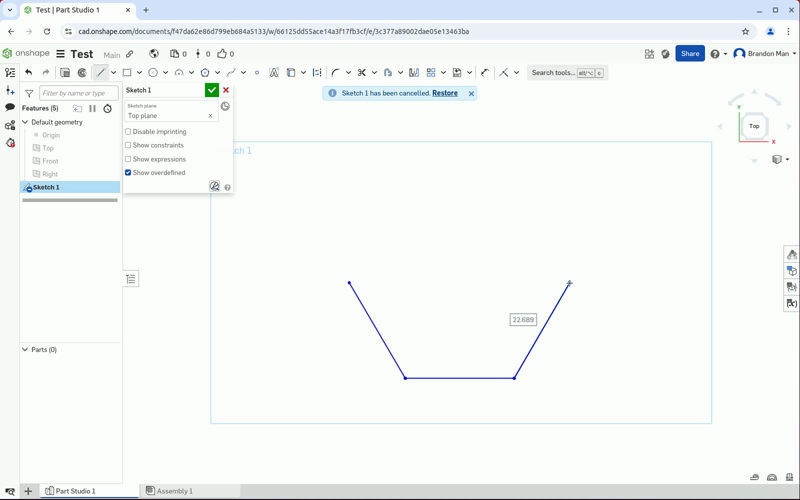
mouse_move(514, 187)
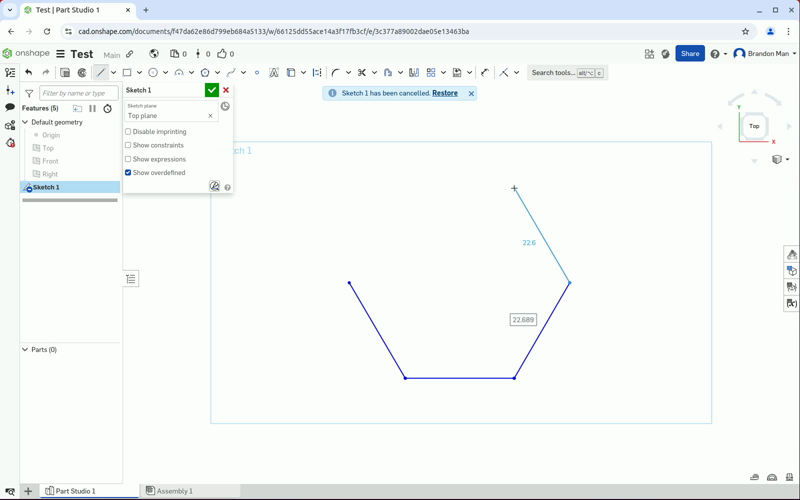
click(514, 187)
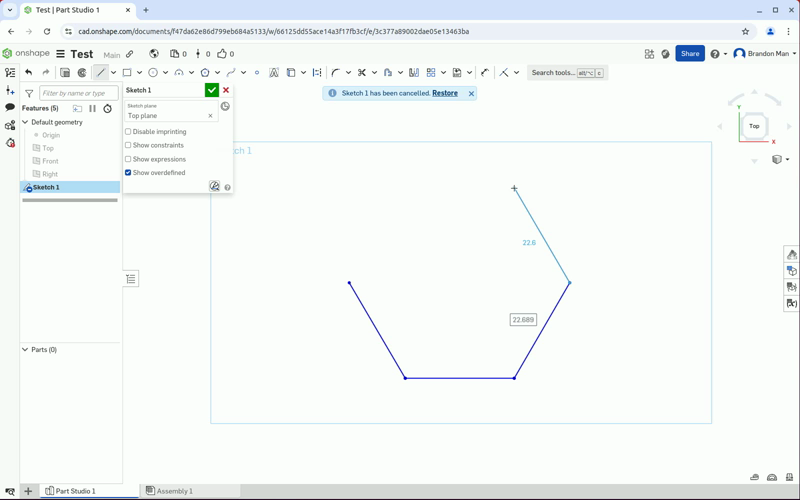
key_up(shift)
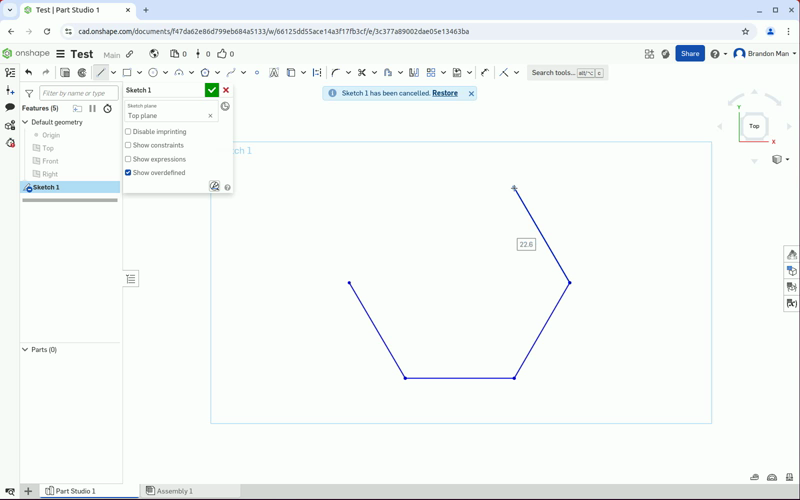
key_down(shift)
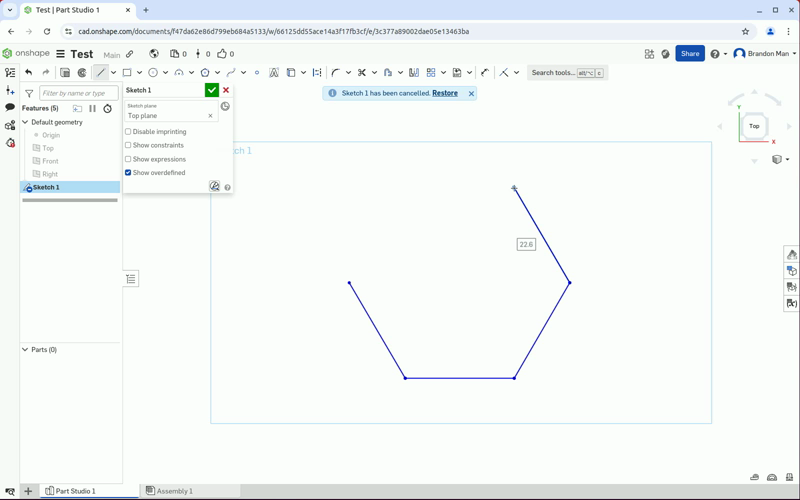
mouse_move(405, 187)
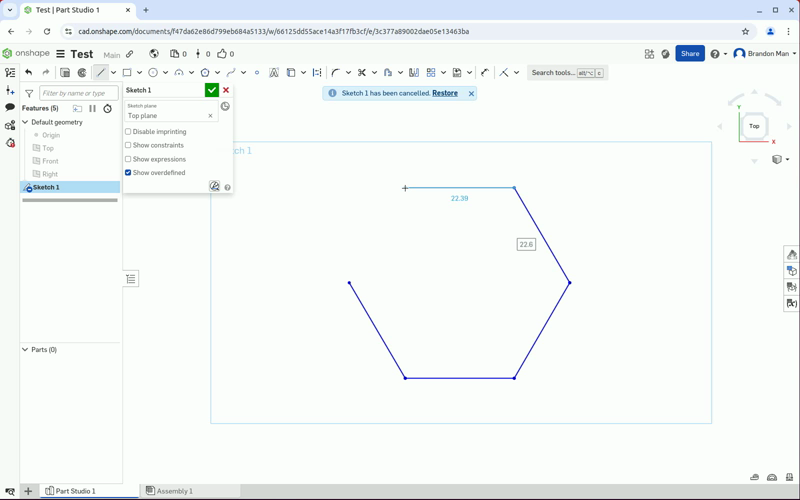
click(405, 187)
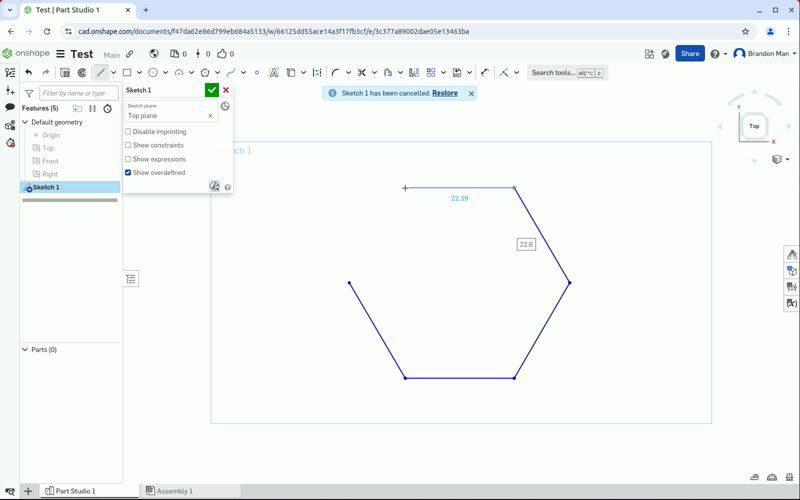
key_up(shift)
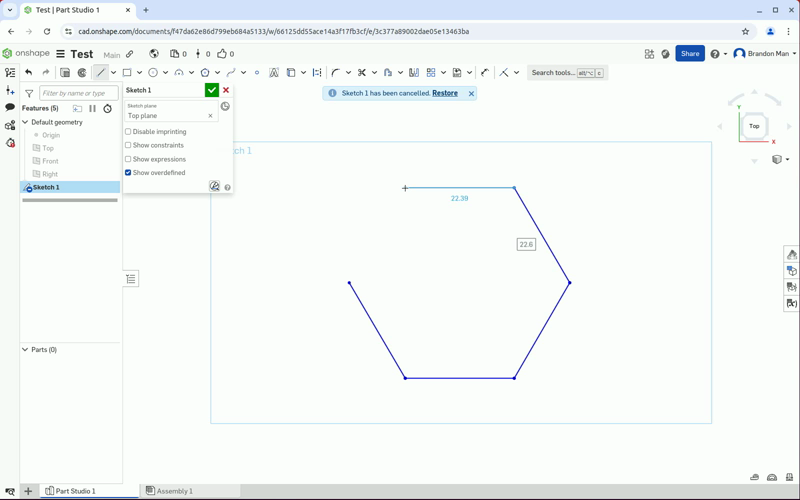
key_down(shift)
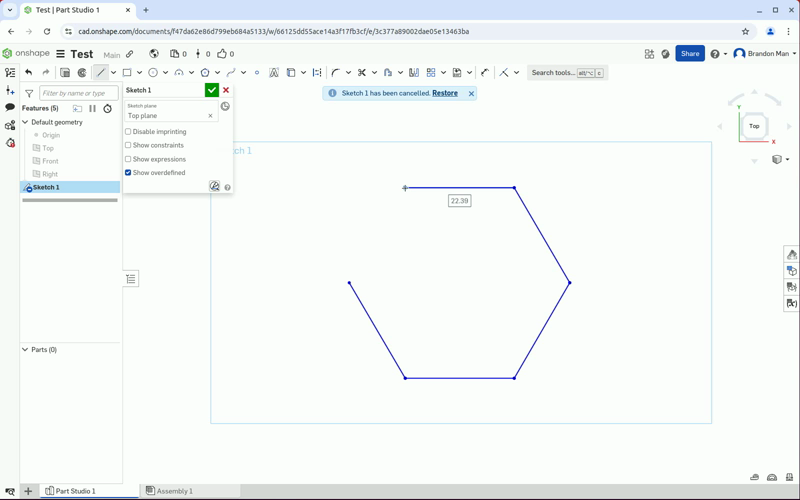
mouse_move(349, 282)
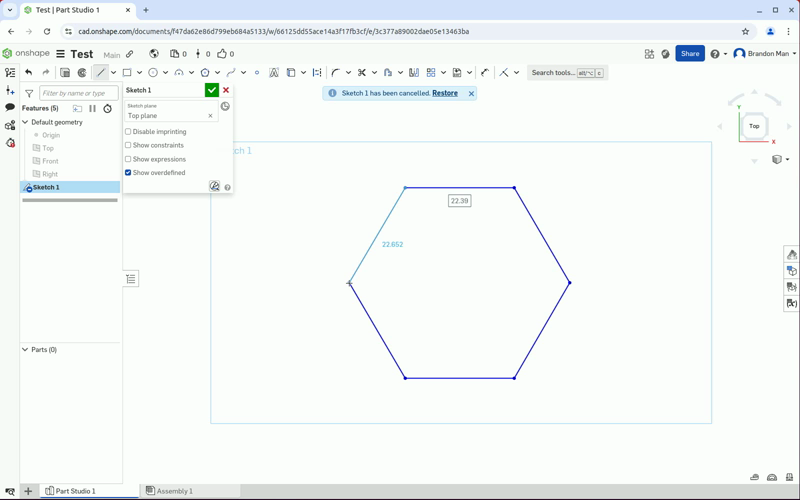
key_up(shift)
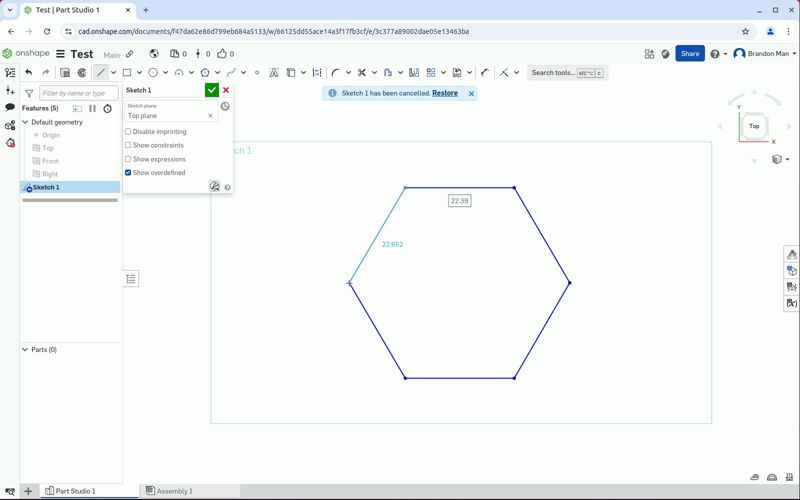
click(349, 282)
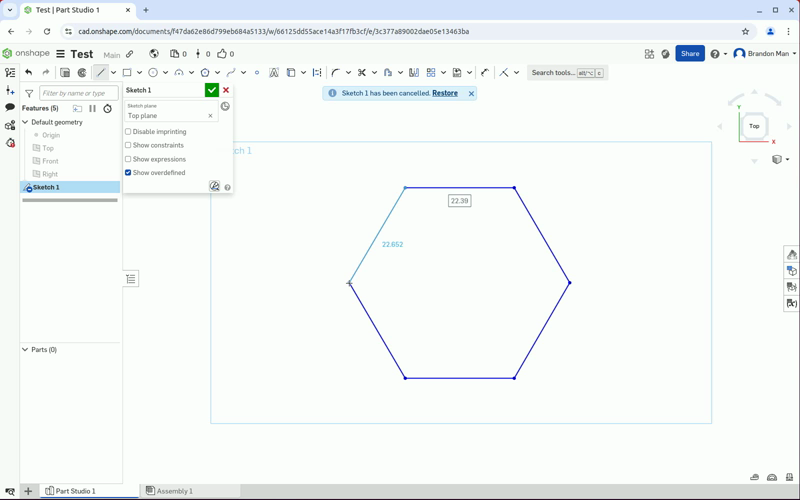
key(esc)
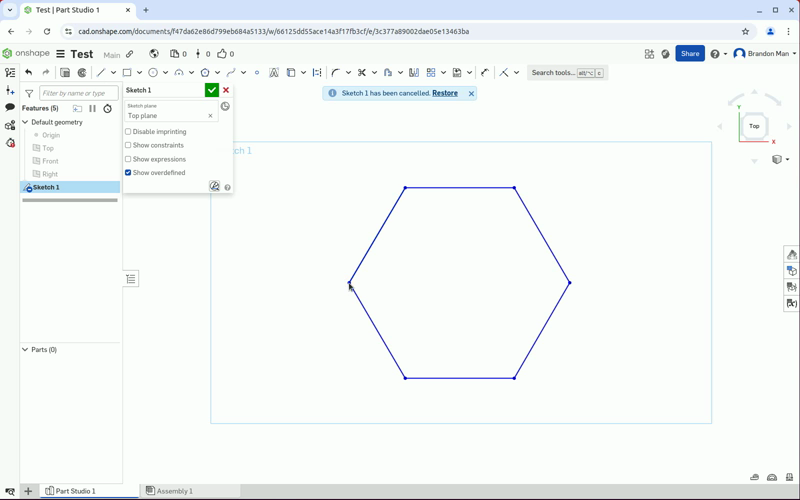
mouse_move(441, 336)
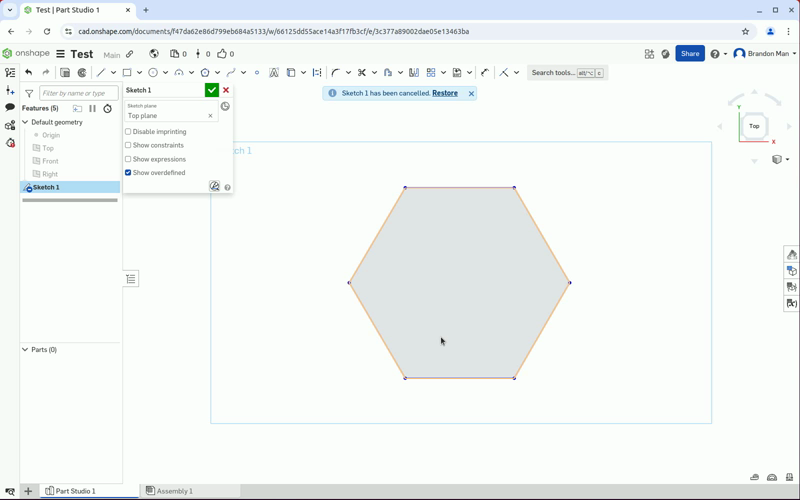
click(441, 336)
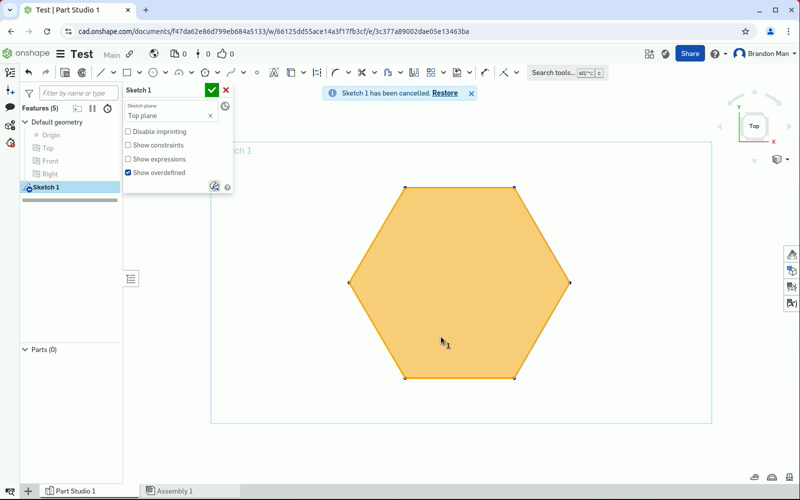
mouse_move(73, 352)
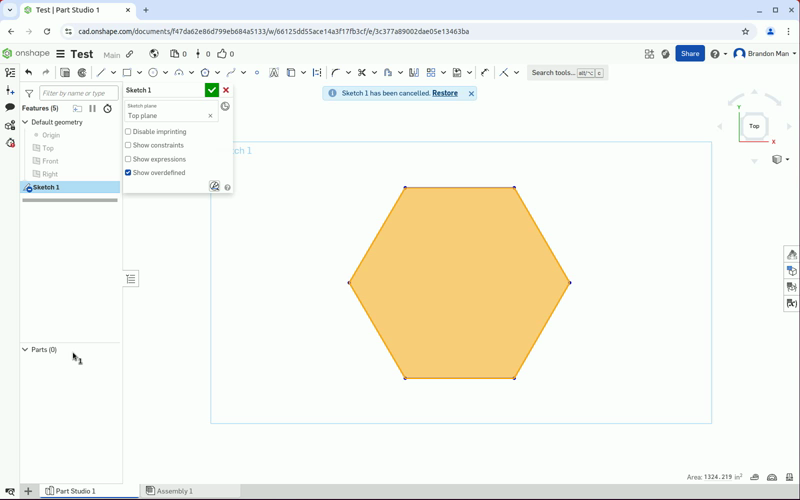
key(shift+y)
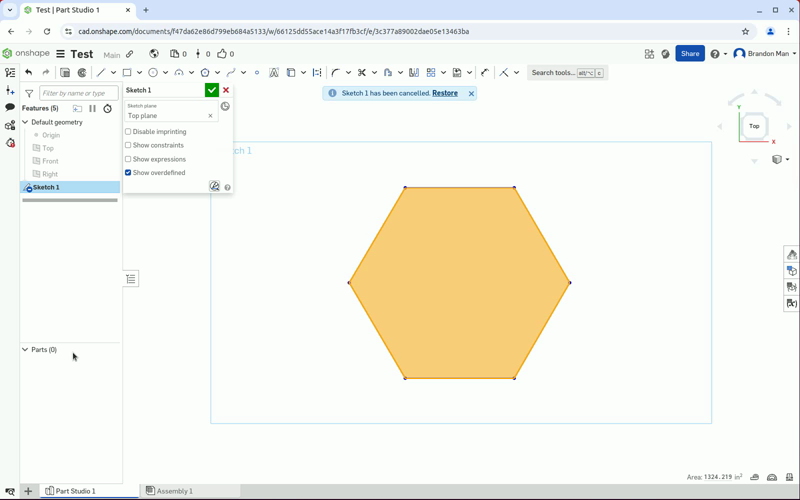
key(shift+e)
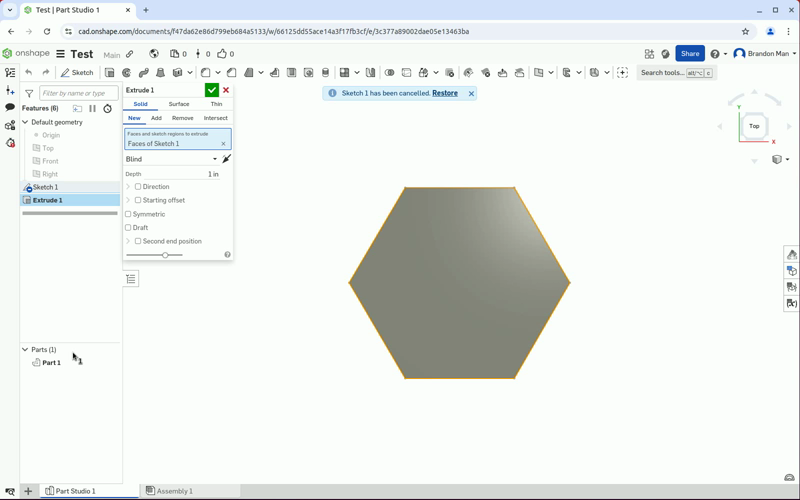
mouse_move(143, 106)
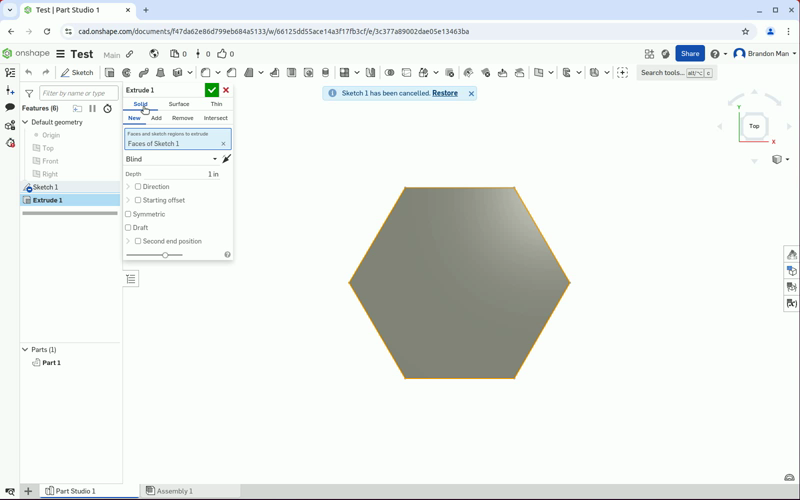
click(143, 106)
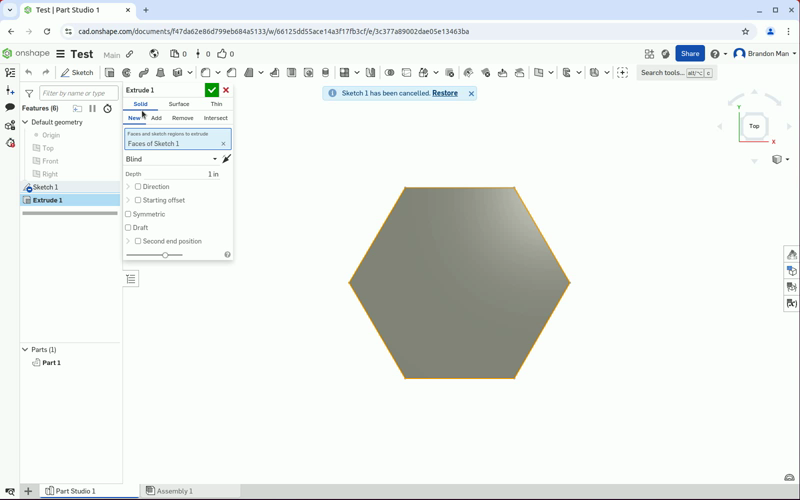
mouse_move(137, 120)
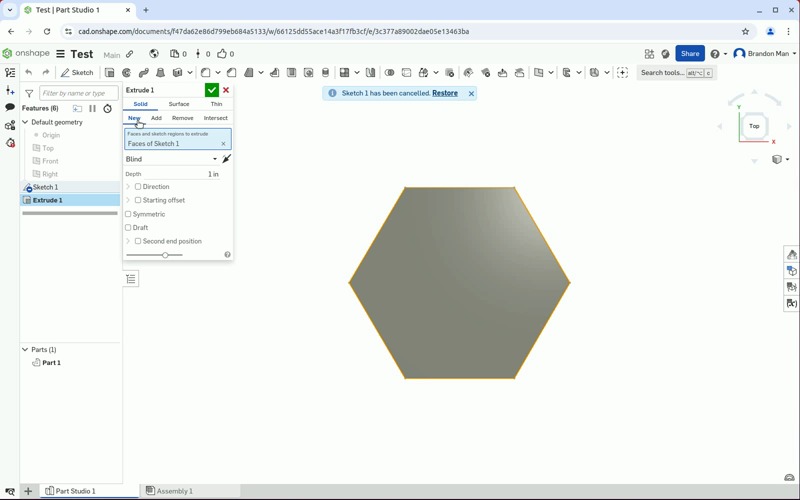
click(137, 120)
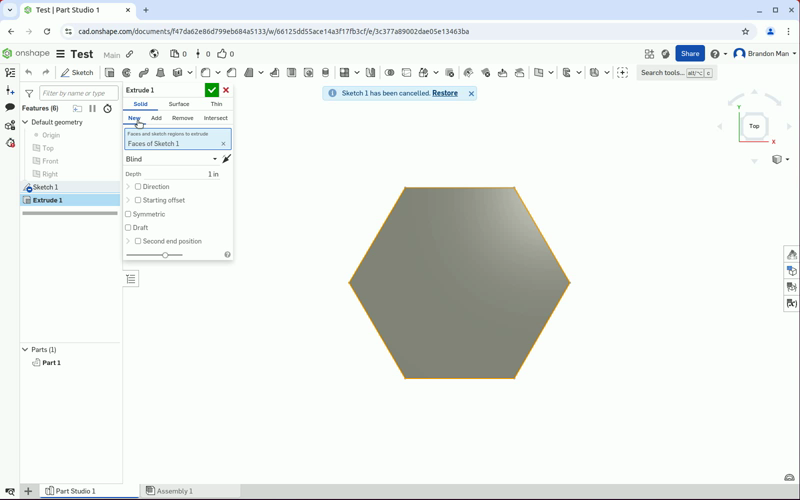
key(tab, 4)
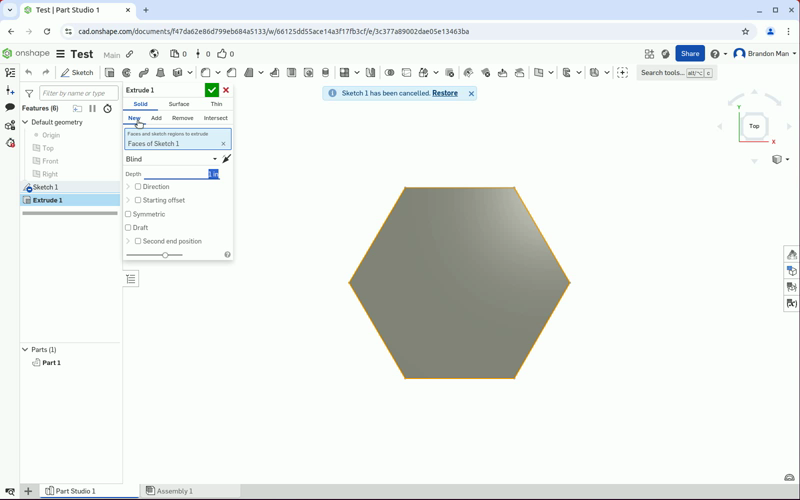
text(15.405)
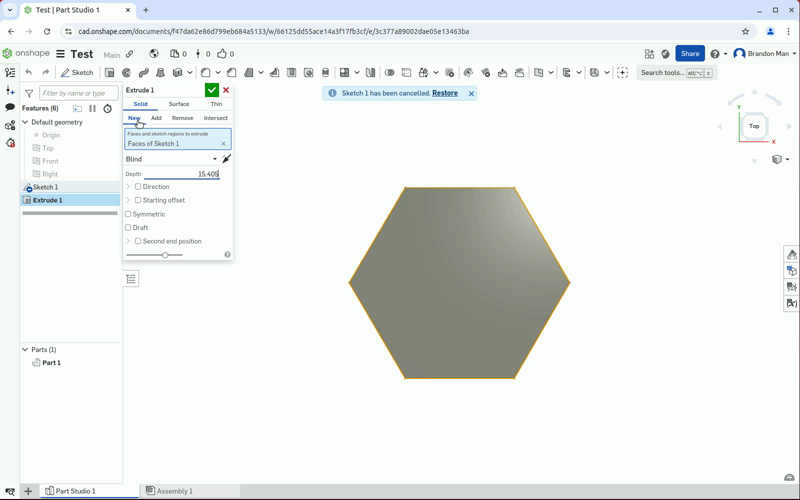
key(enter)
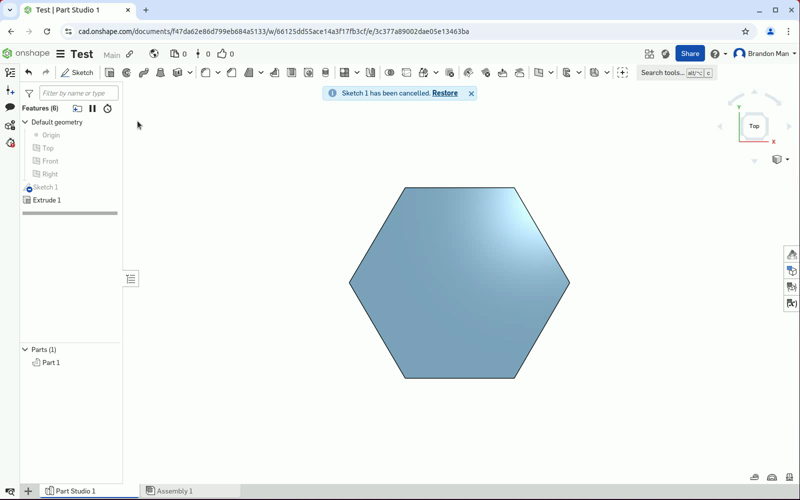
key(shift+h)
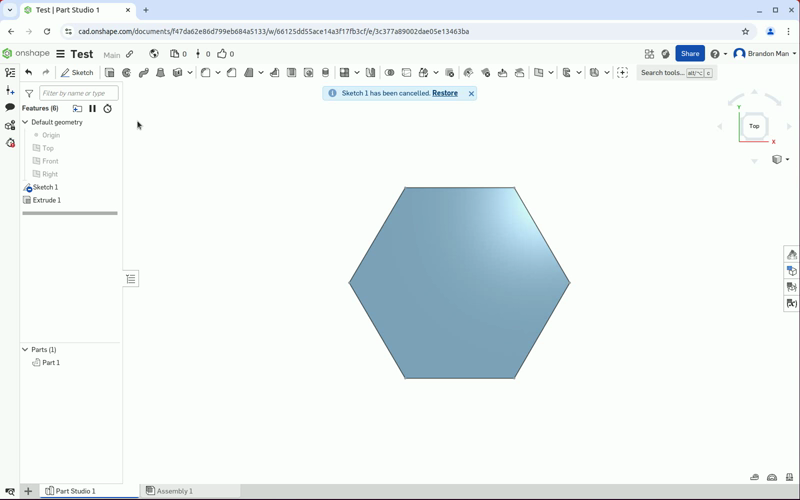
key(shift+h)
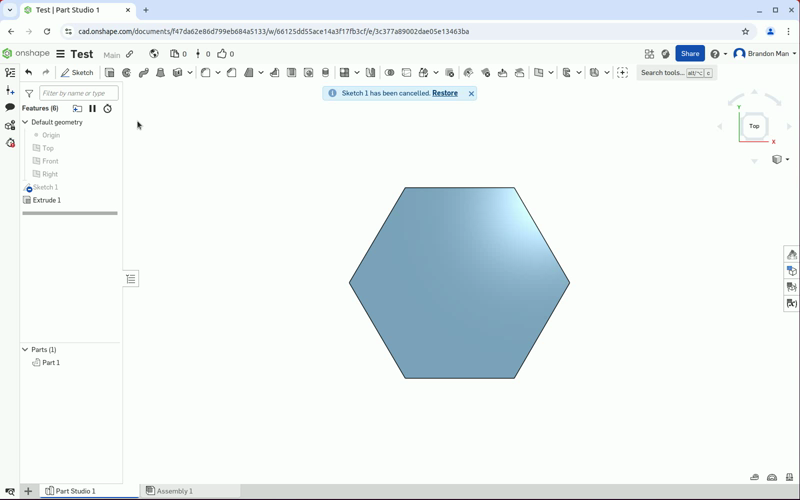
mouse_move(73, 189)
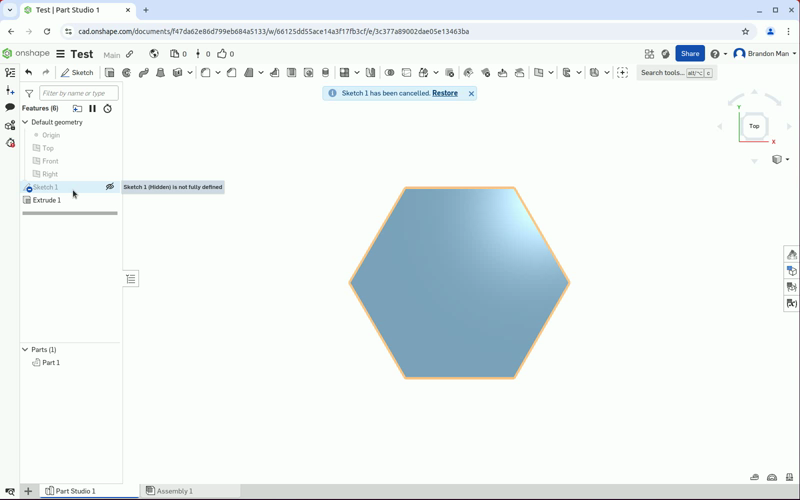
click(73, 189)
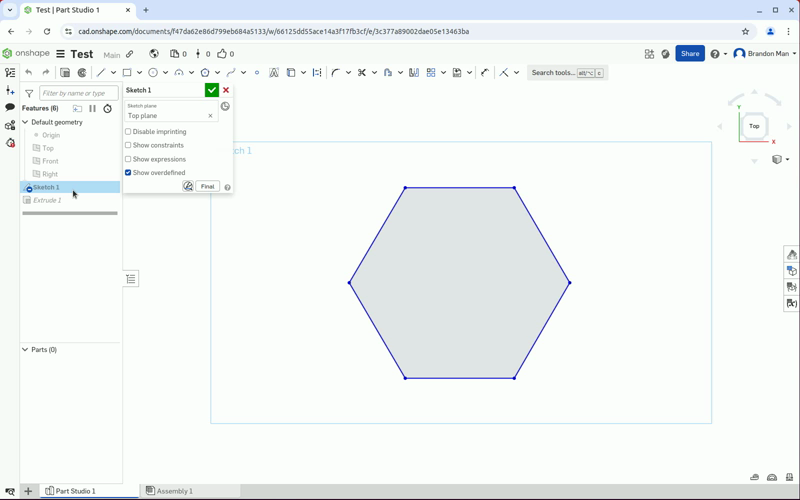
mouse_move(229, 92)
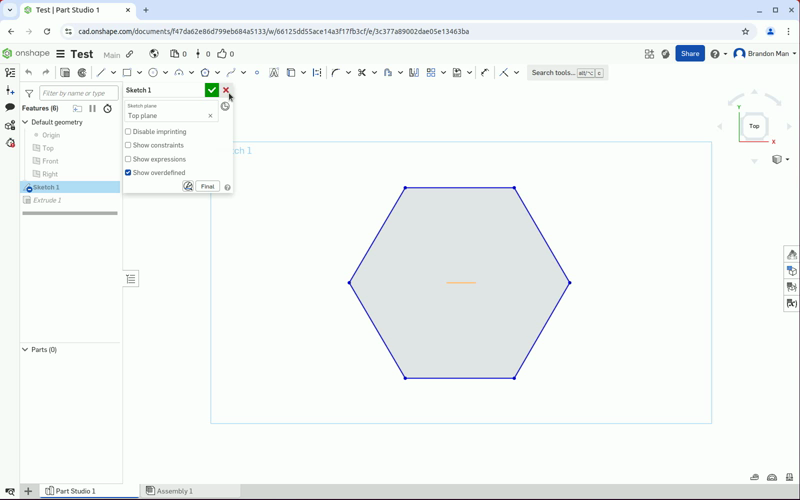
click(229, 92)
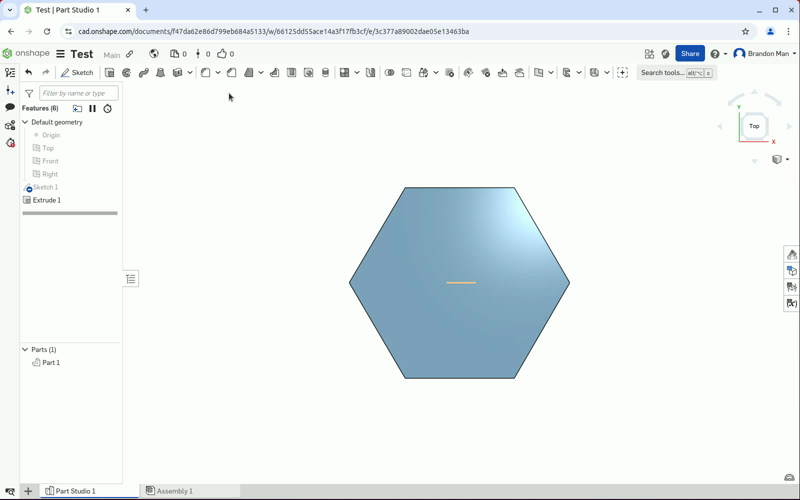
mouse_move(541, 75)
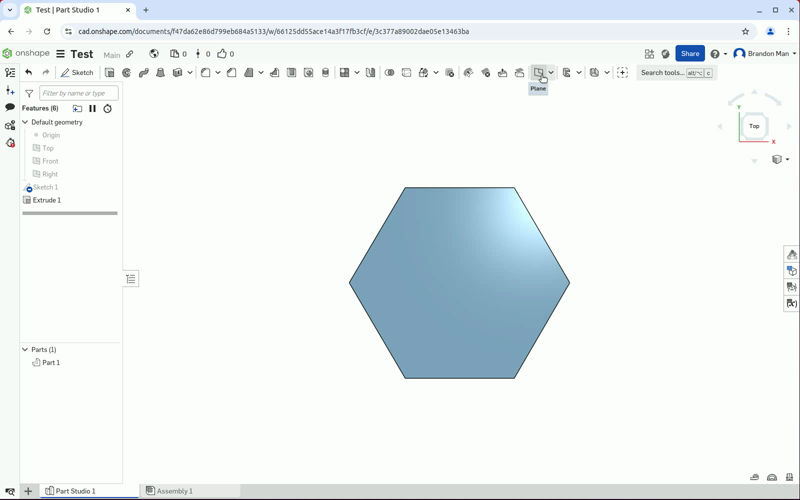
click(541, 75)
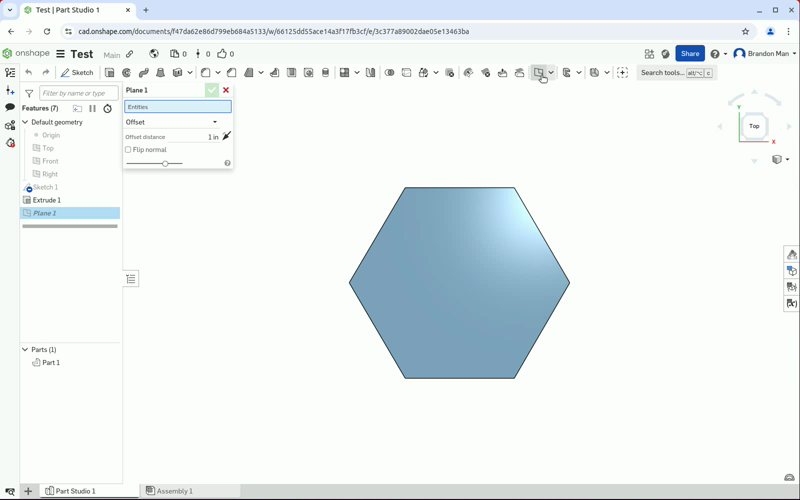
mouse_move(73, 150)
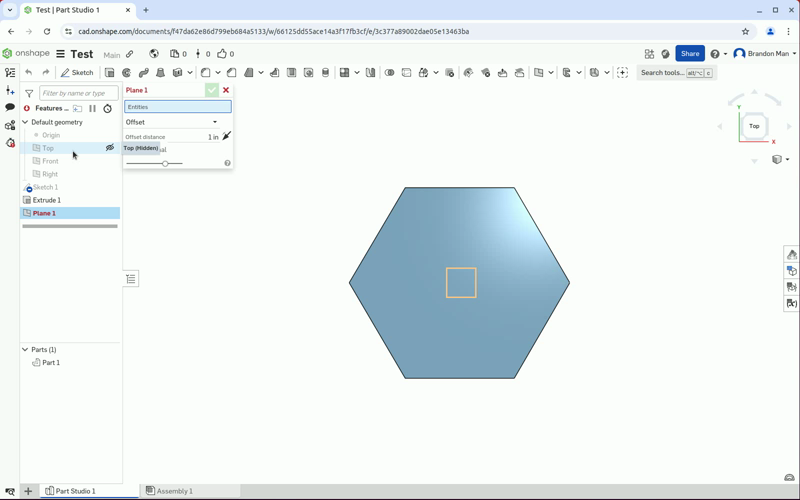
click(73, 150)
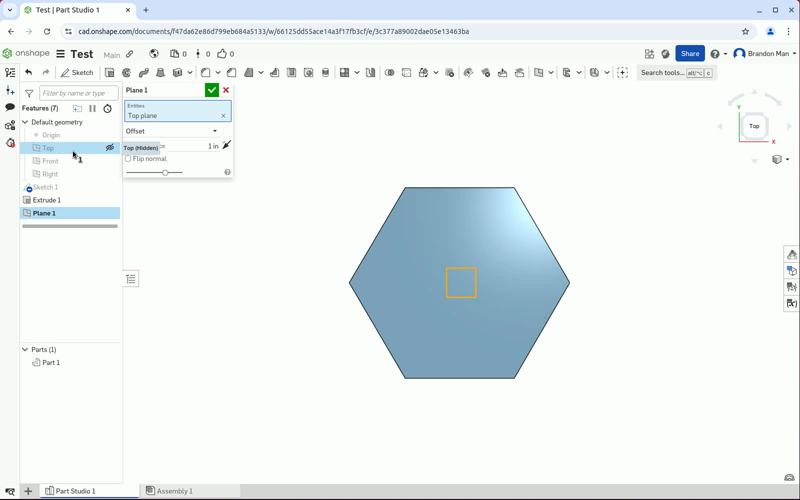
key(tab, 2)
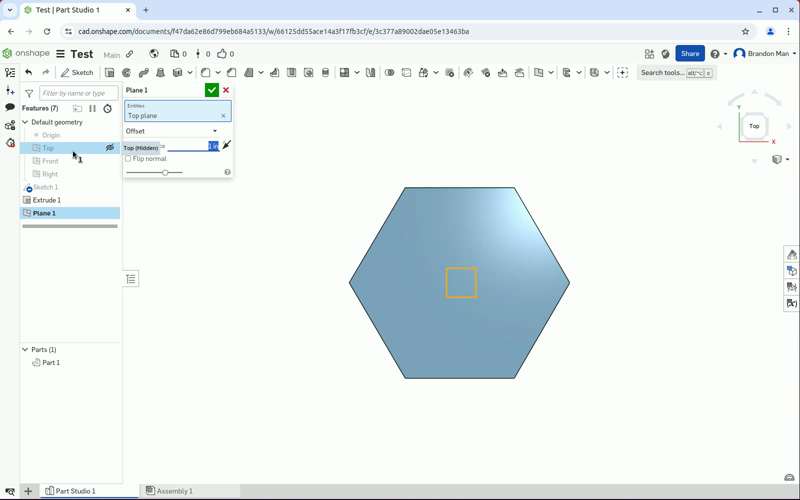
text(15.405)
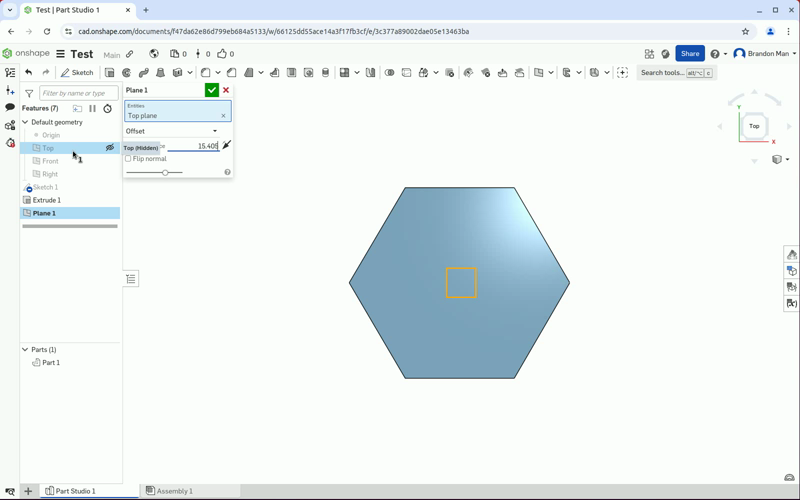
key(enter, 2)
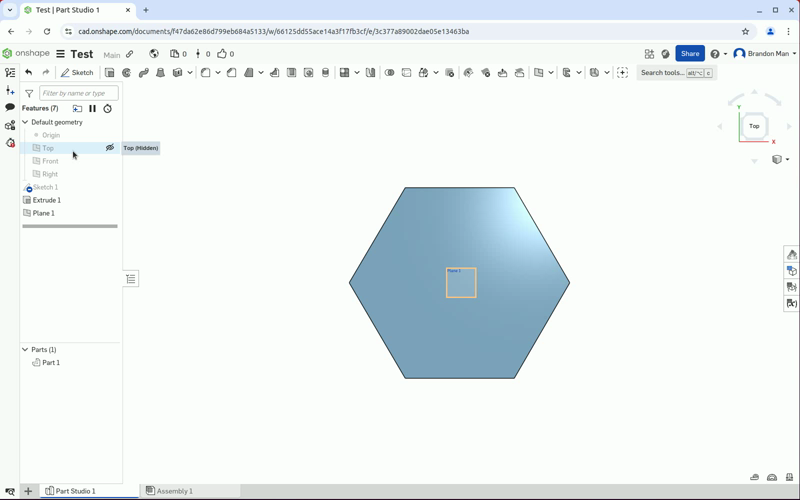
key(shift+s)
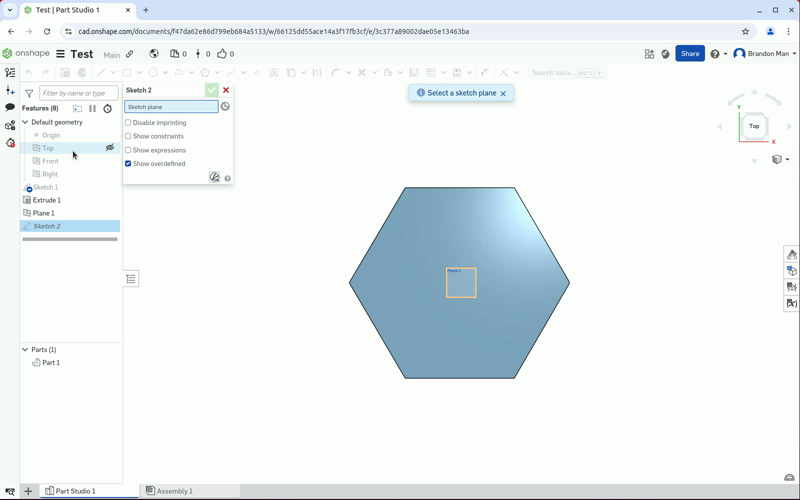
mouse_move(73, 215)
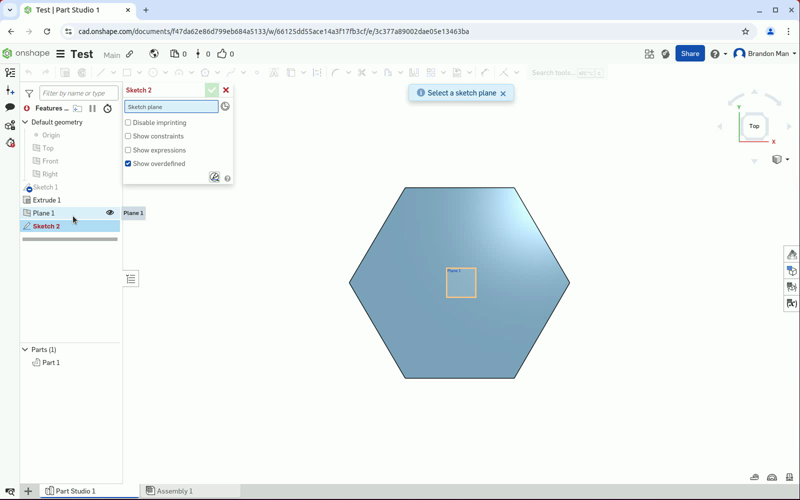
click(73, 215)
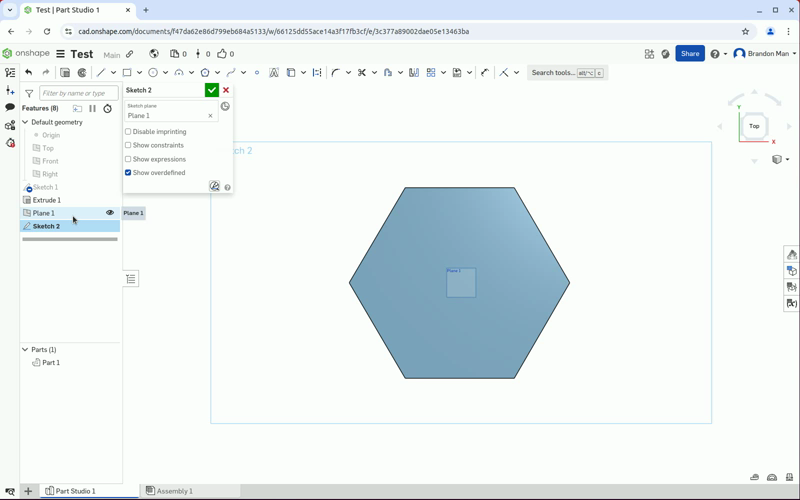
mouse_move(73, 352)
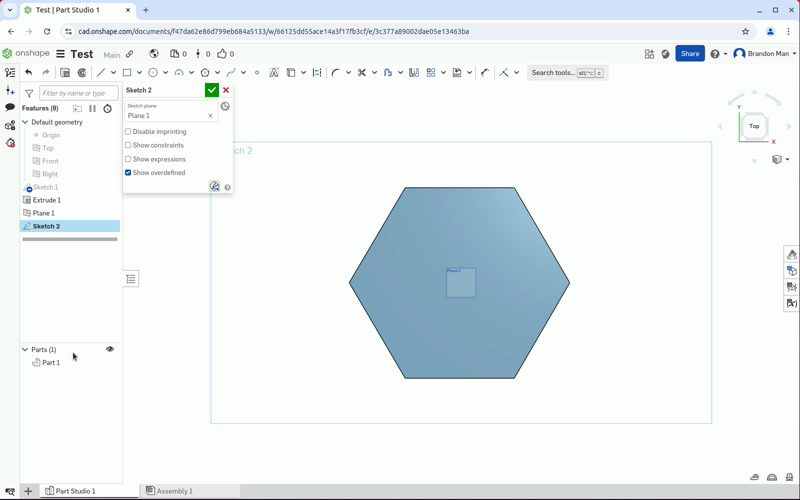
key(y)
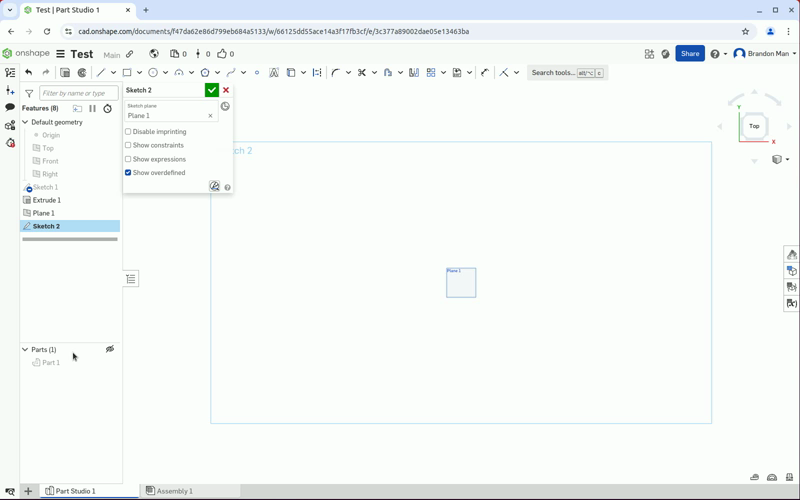
key(c)
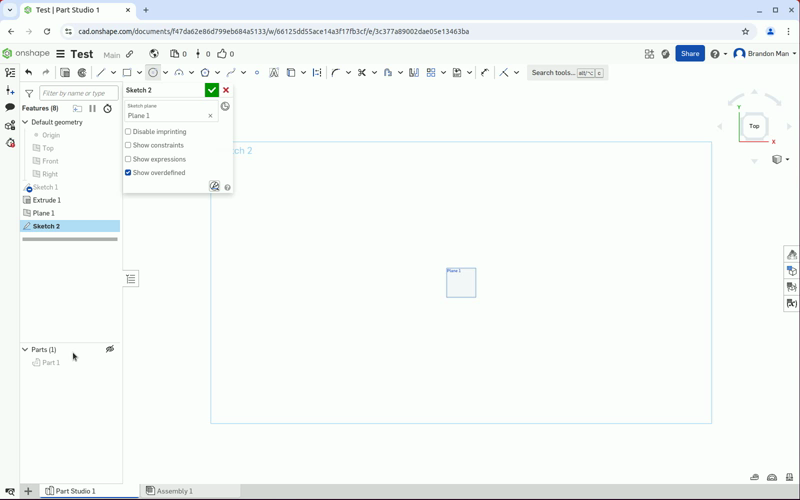
key_down(shift)
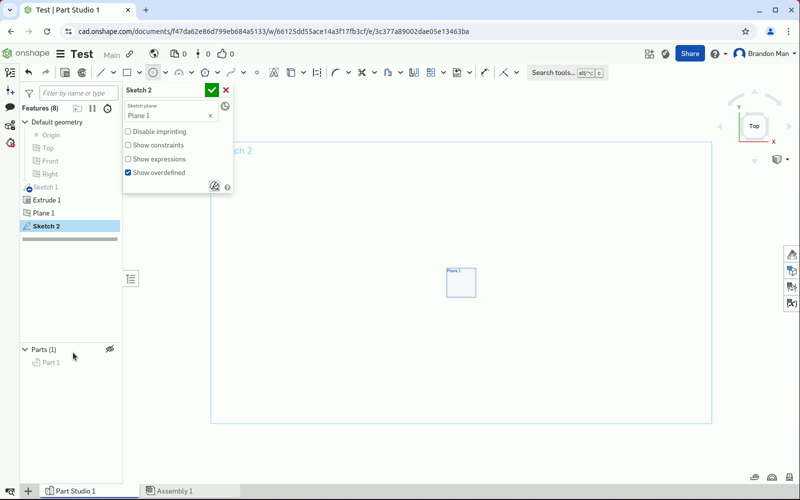
mouse_move(461, 282)
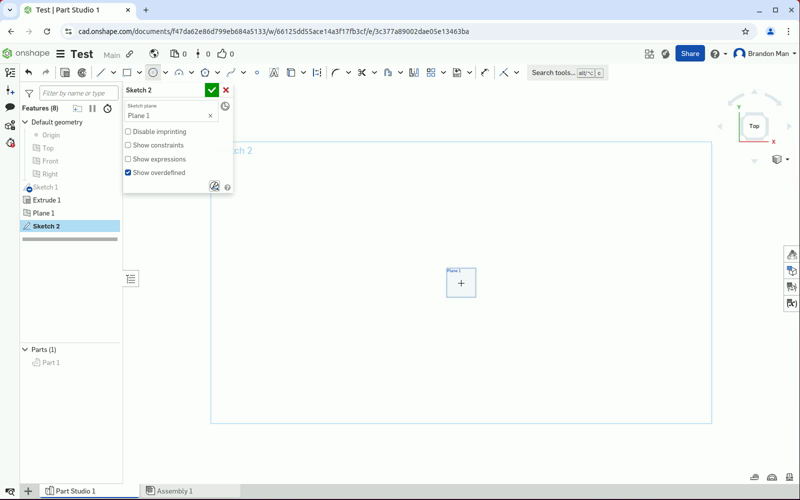
click(461, 282)
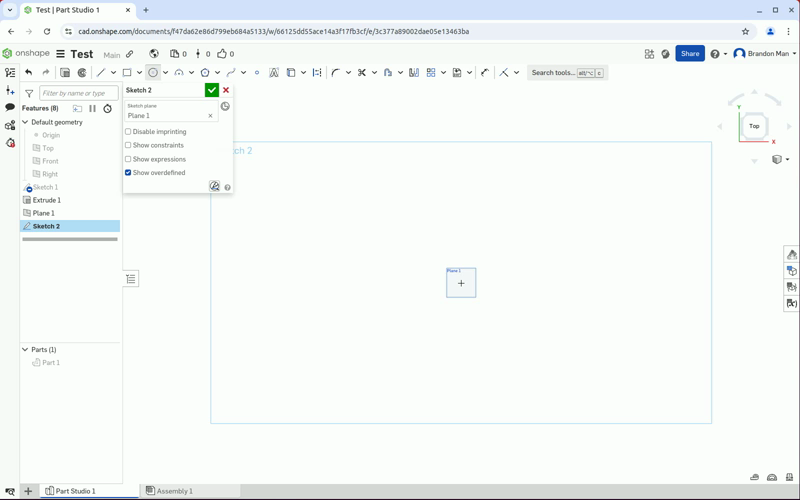
key_up(shift)
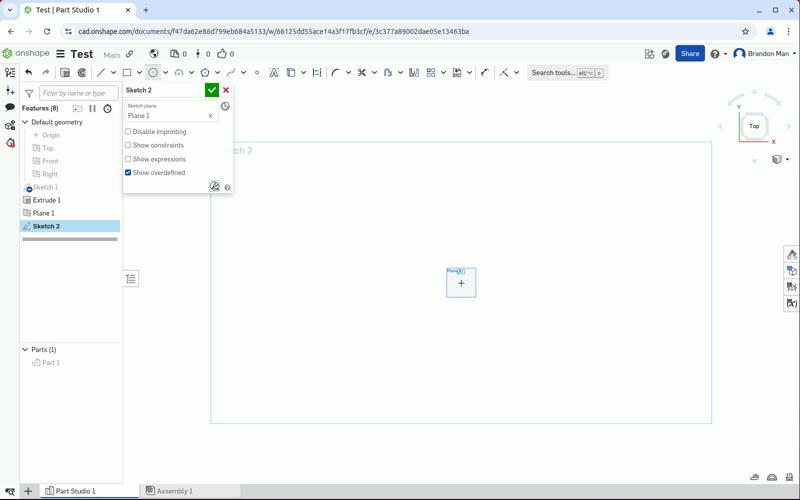
mouse_move(552, 282)
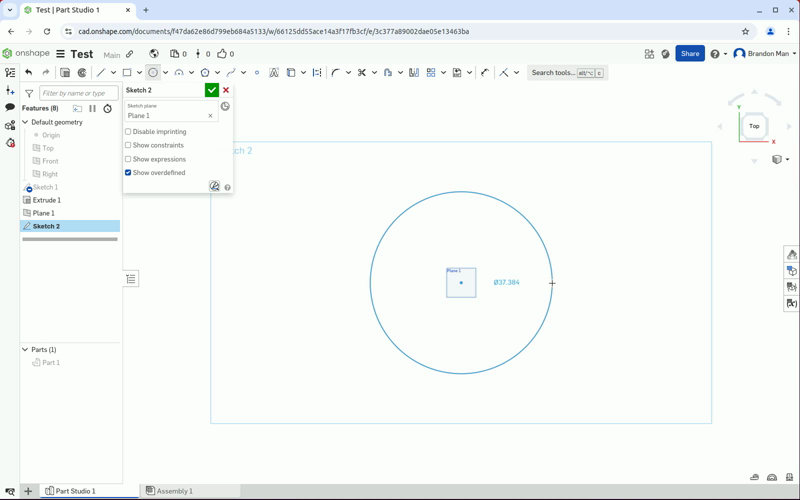
click(552, 282)
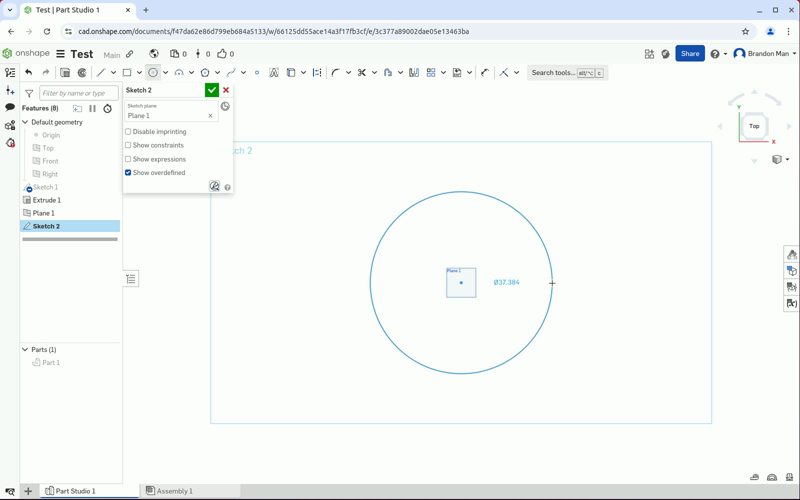
key(esc)
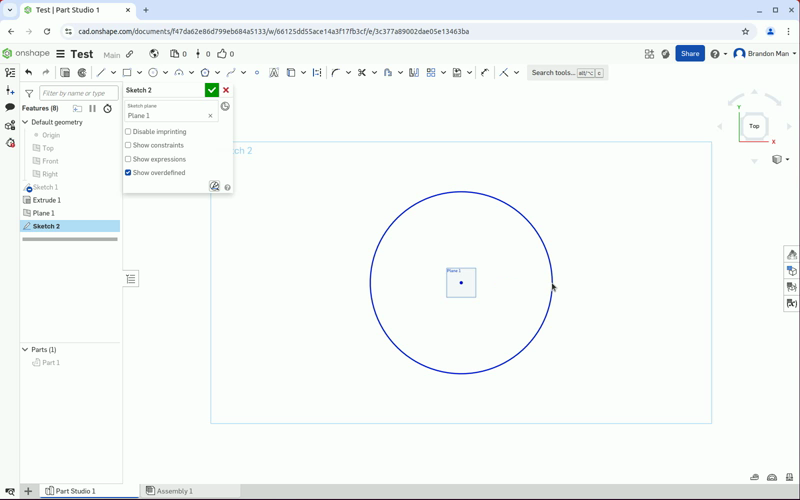
mouse_move(438, 289)
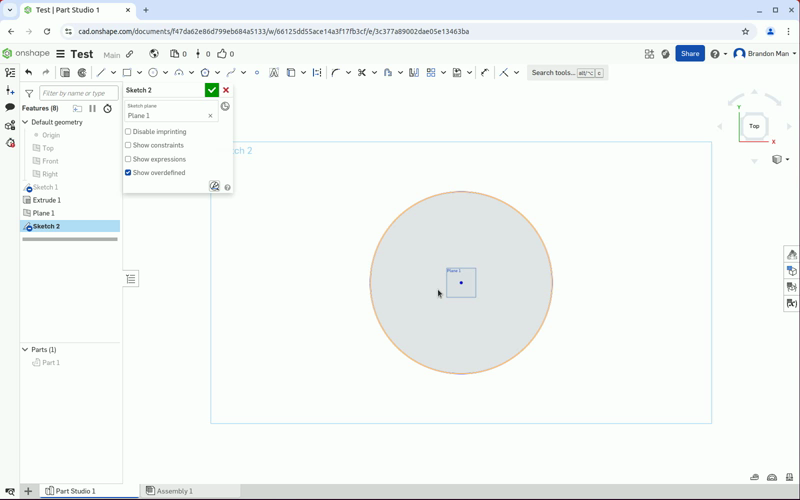
click(438, 289)
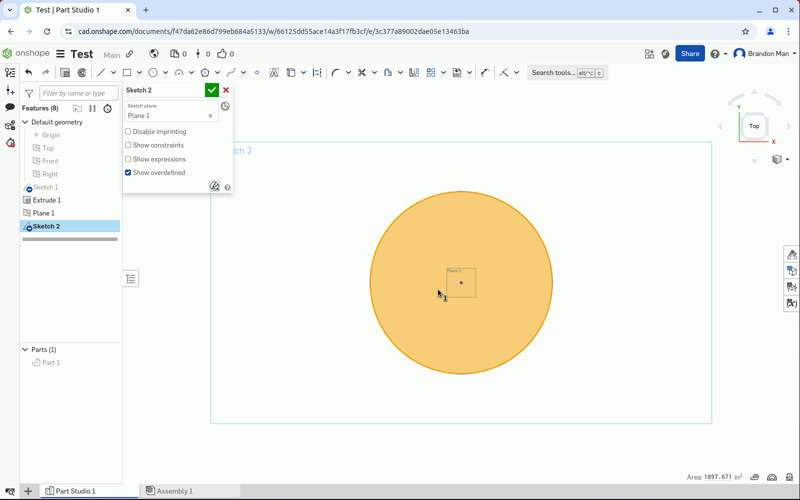
mouse_move(73, 352)
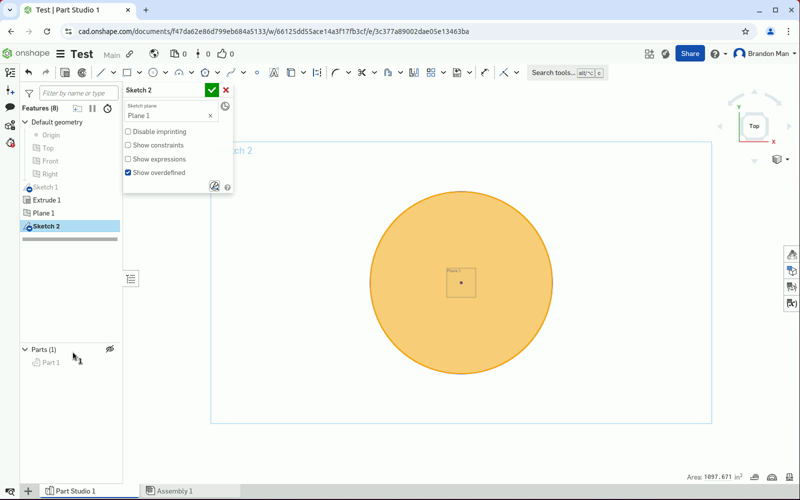
key(shift+y)
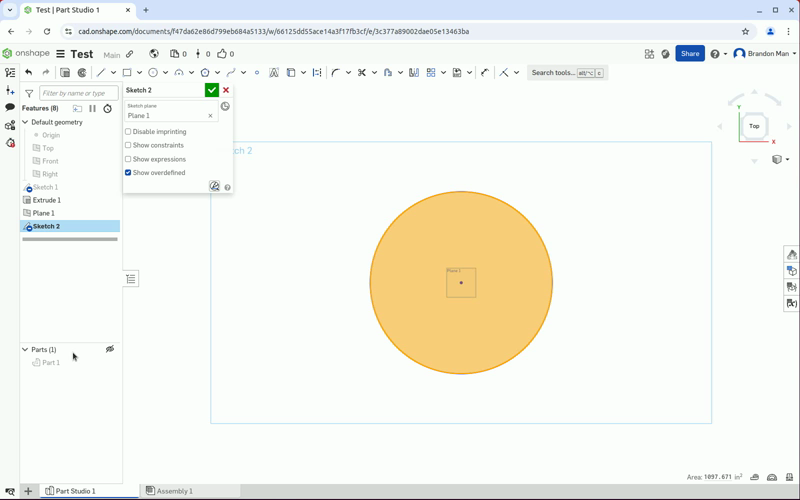
key(shift+e)
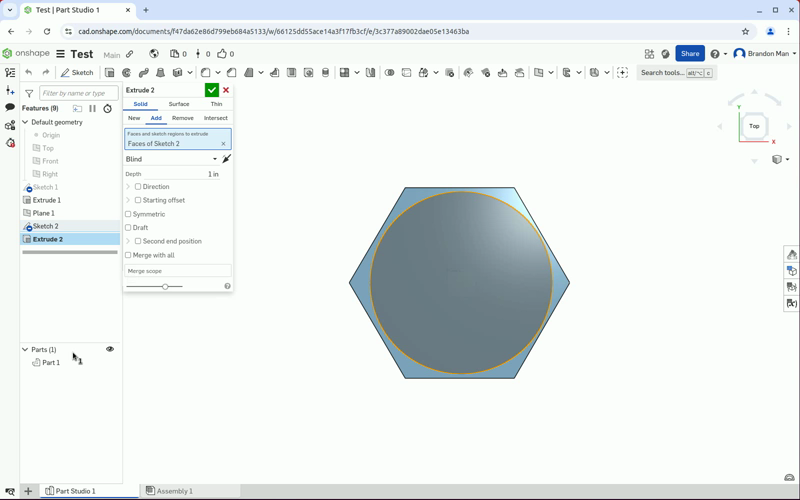
mouse_move(143, 106)
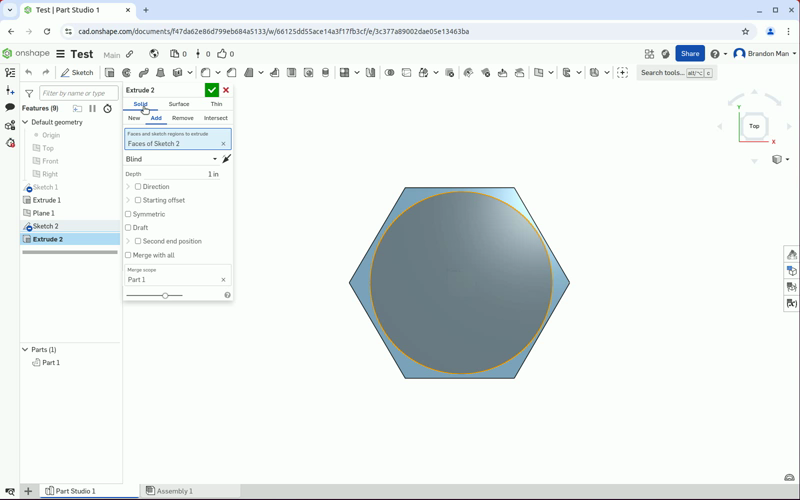
click(143, 106)
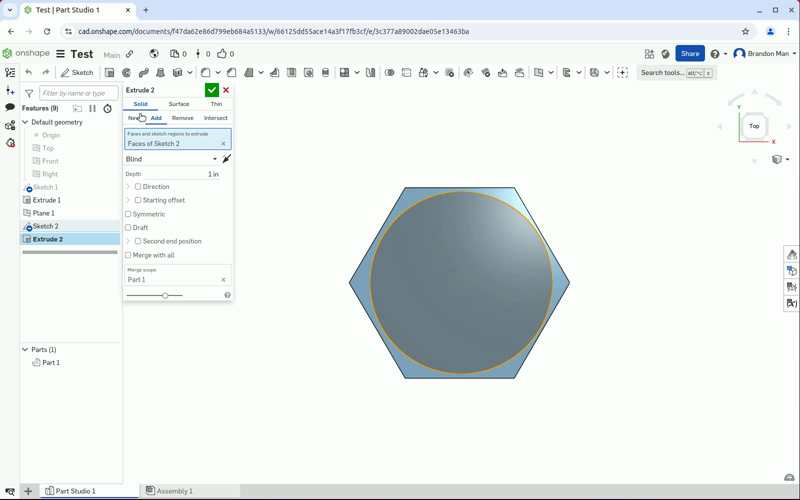
mouse_move(137, 120)
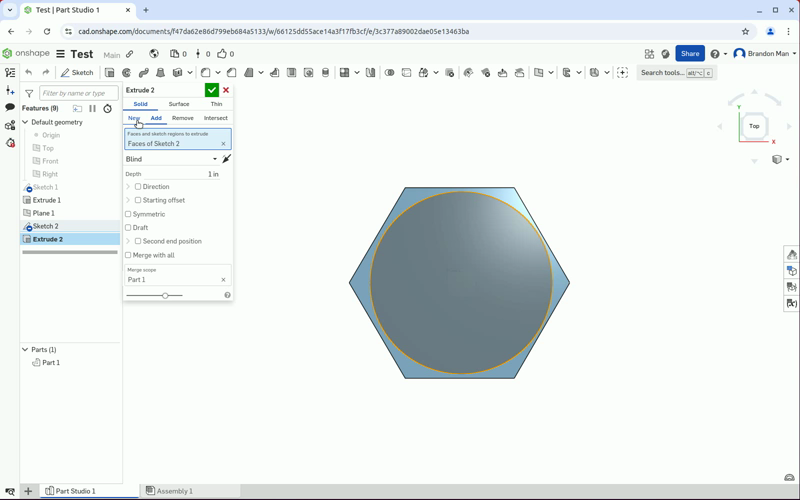
click(137, 120)
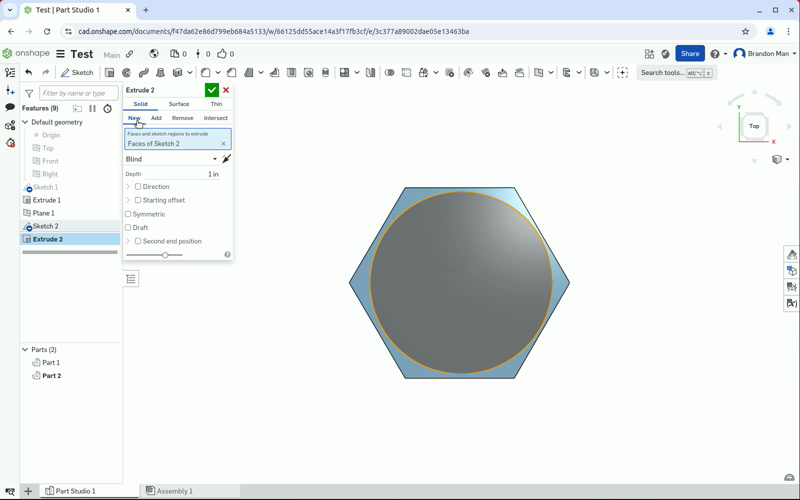
key(tab, 4)
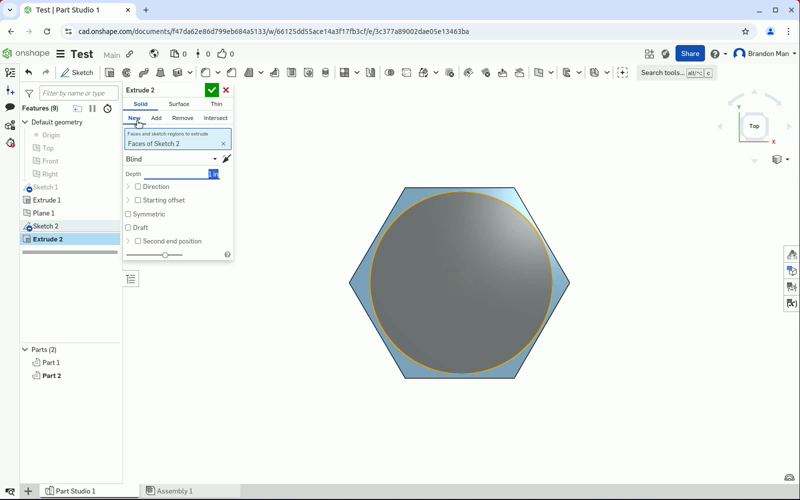
text(7.703)
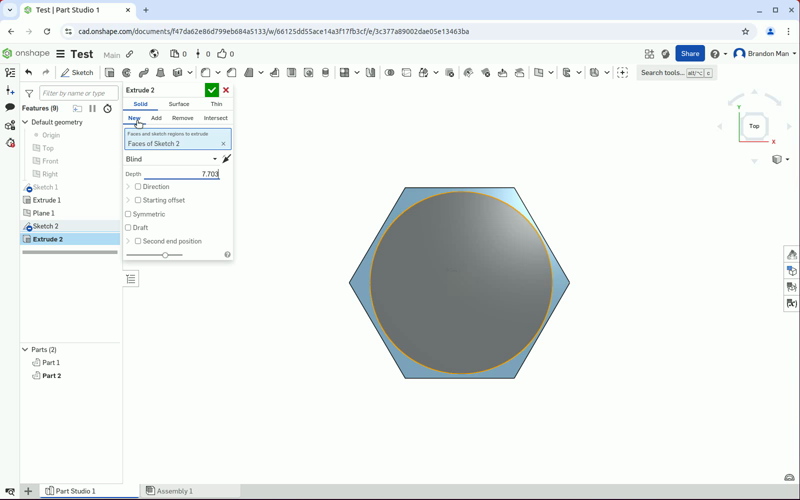
key(enter)
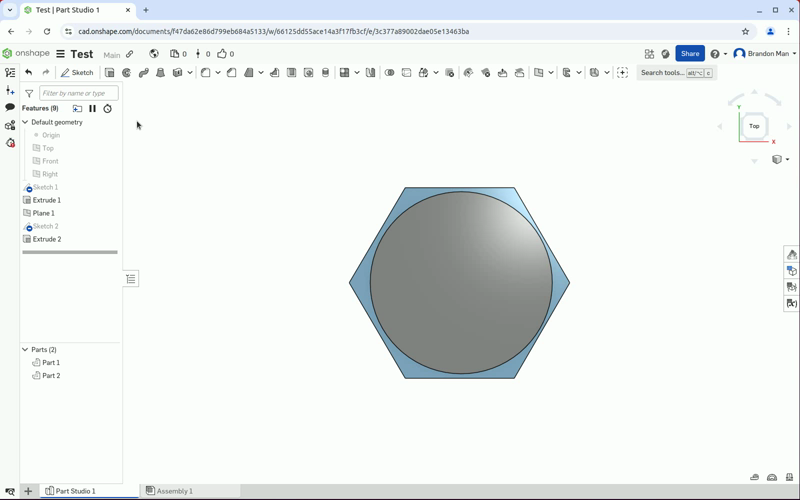
key(shift+h)
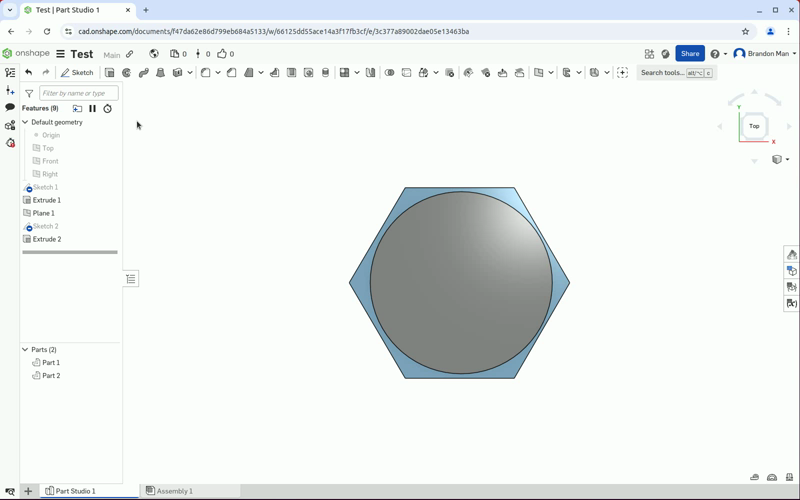
key(shift+h)
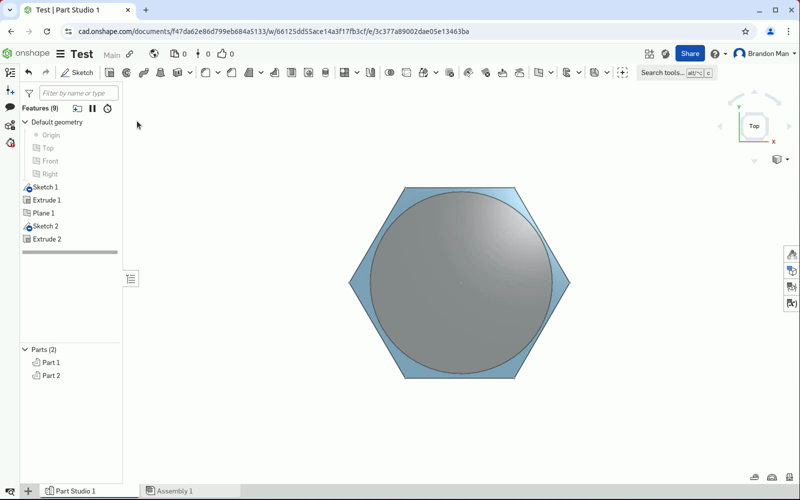
key(shift+7)
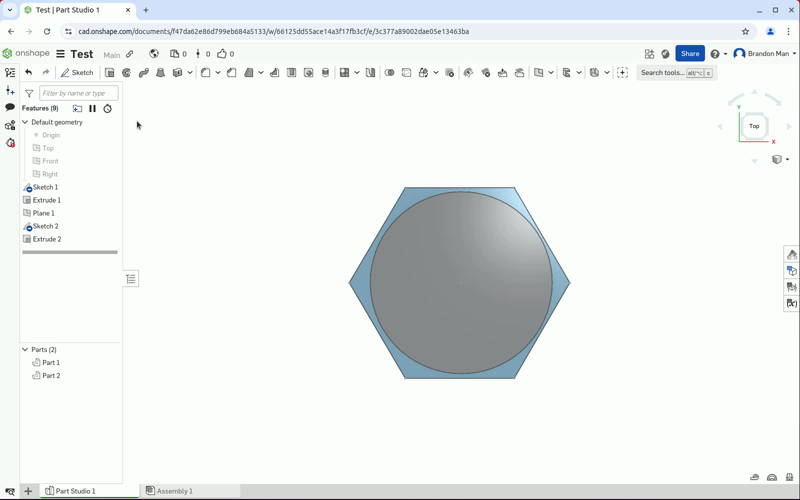
key(up, 3)
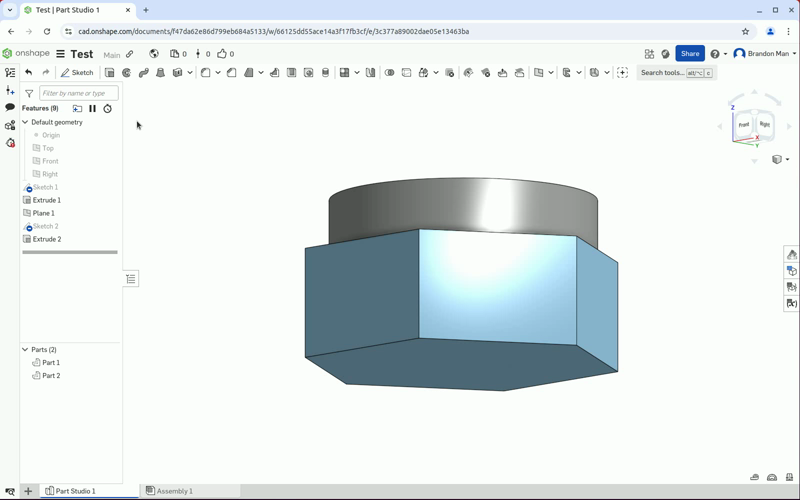
key(left, 3)
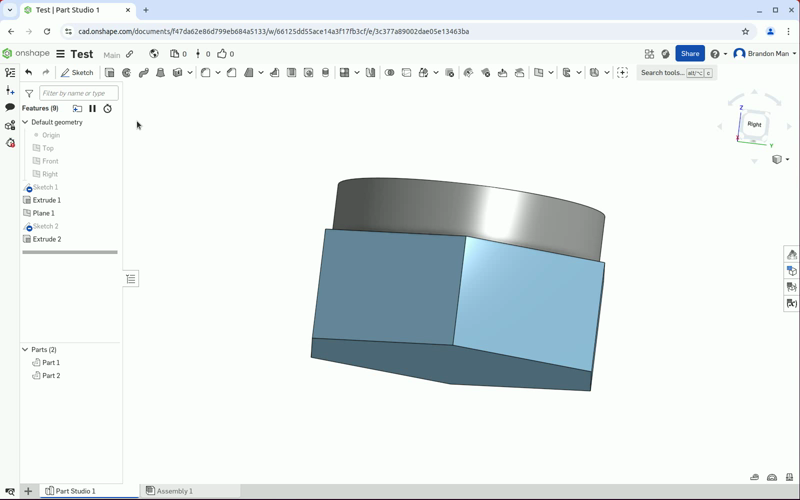
key(right, 3)
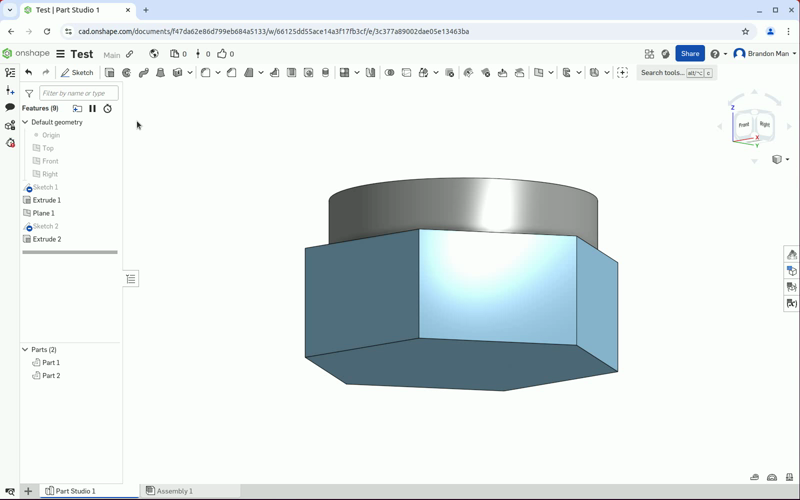
key(down, 3)
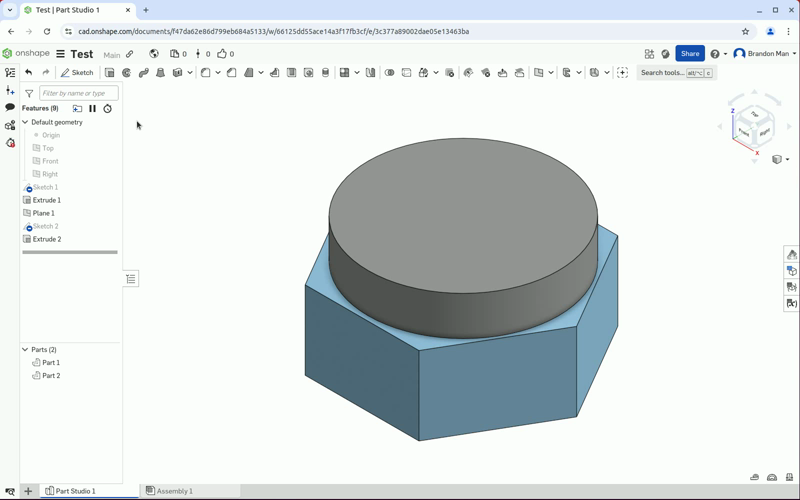
mouse_move(73, 189)
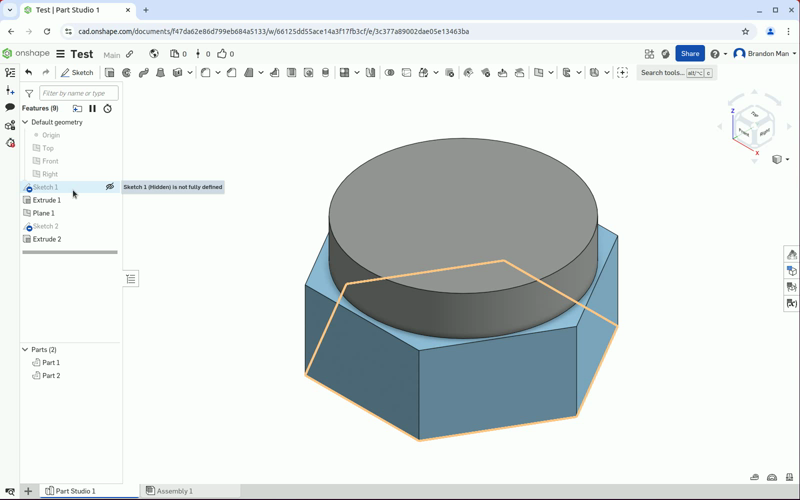
click(73, 189)